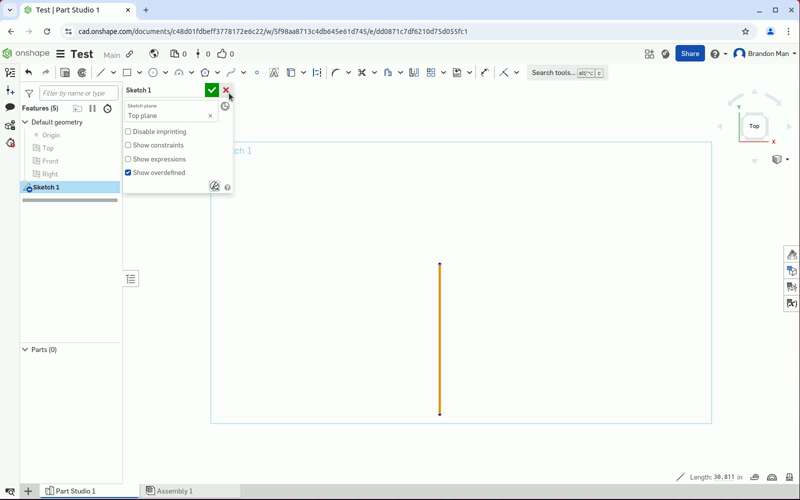
key(shift+h)
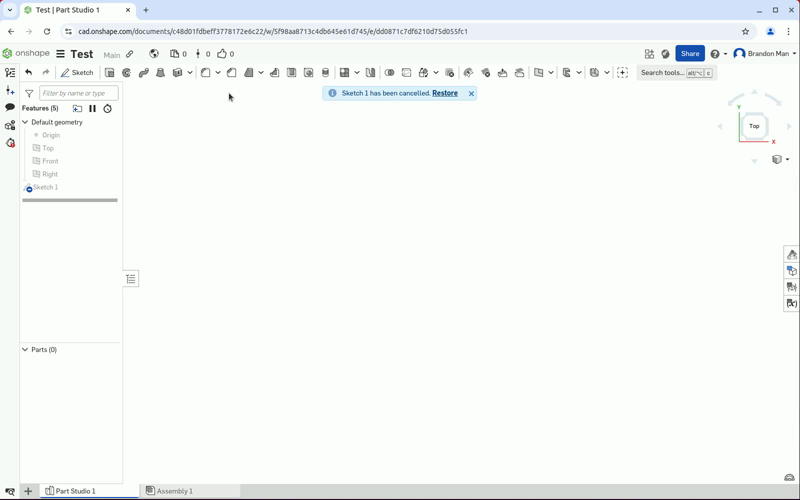
mouse_move(73, 352)
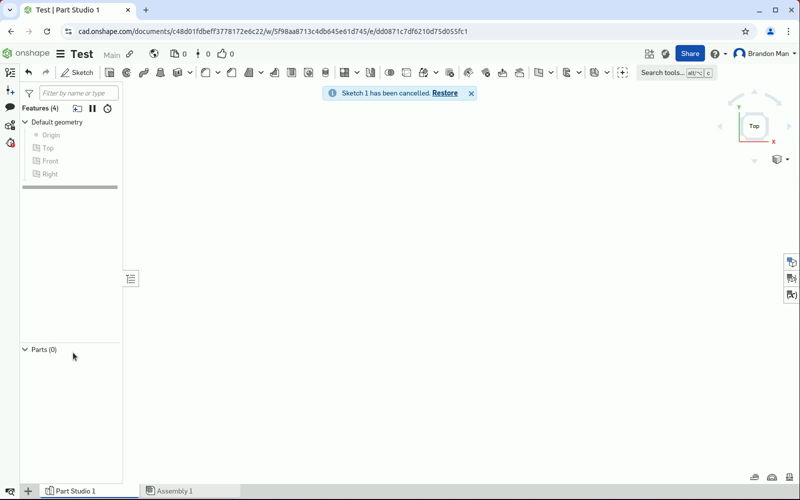
key(y)
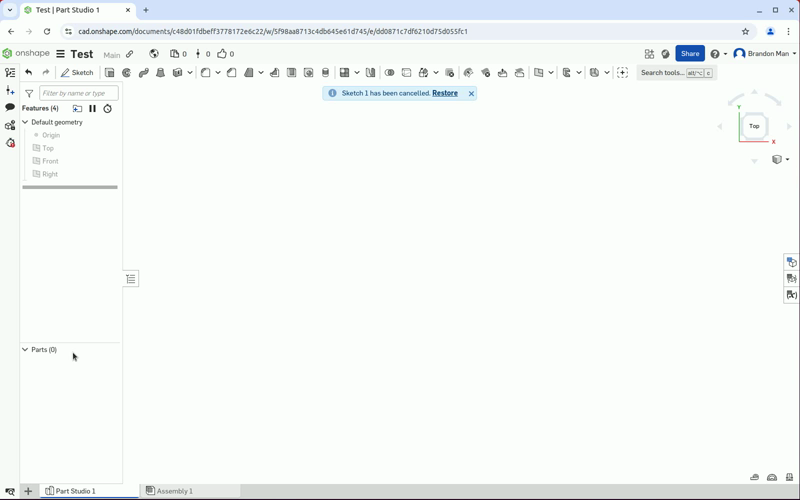
key(shift+p)
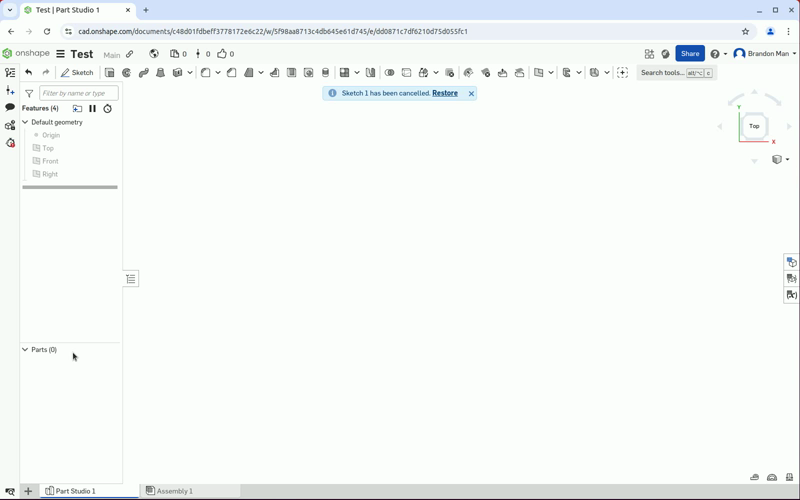
key(space)
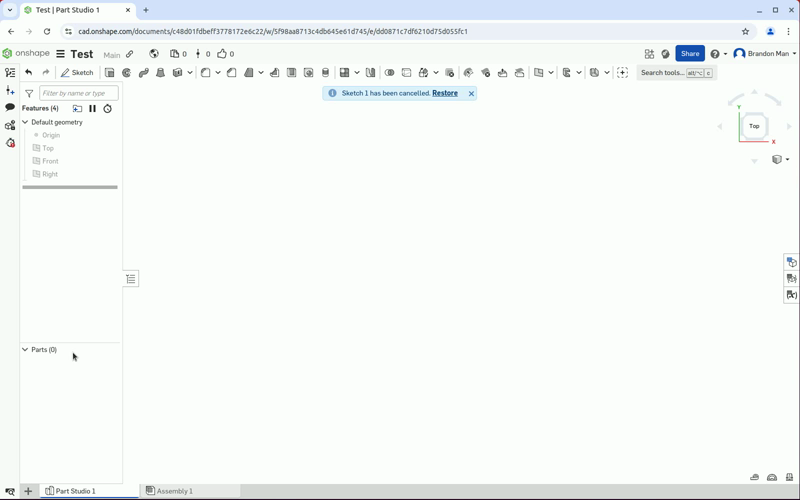
key_down(shift)
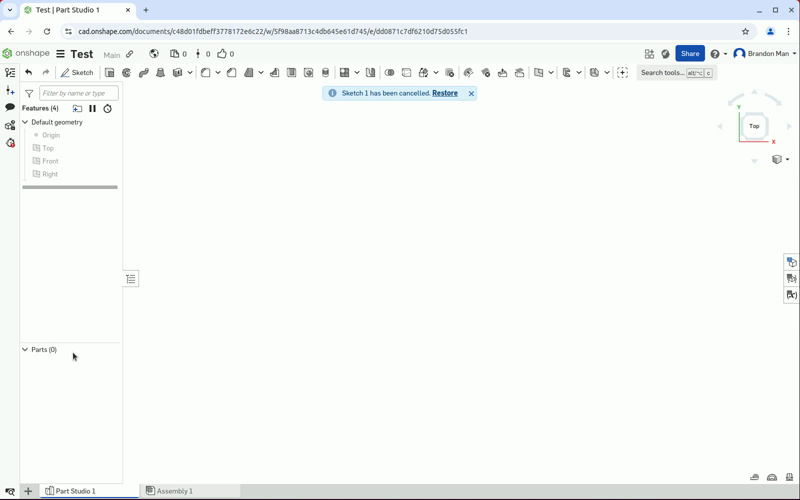
key(up)
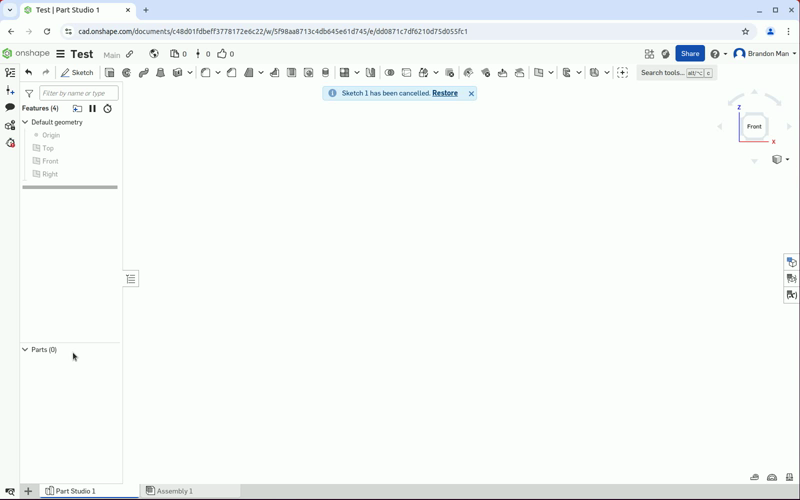
key_up(shift)
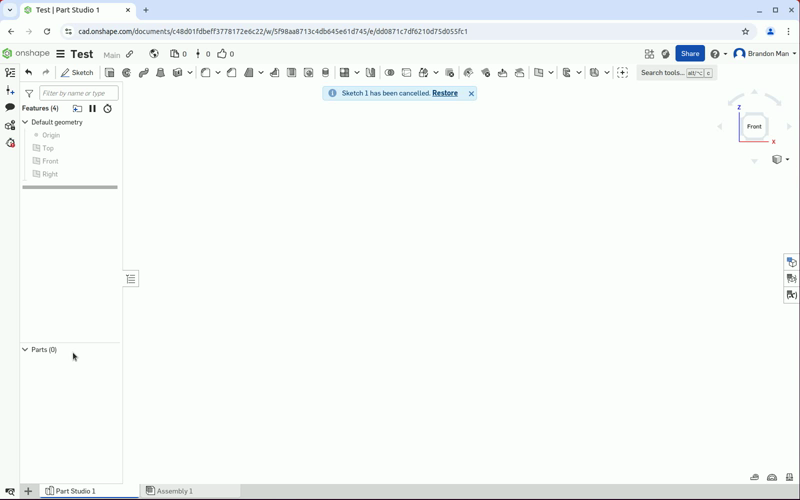
mouse_move(73, 352)
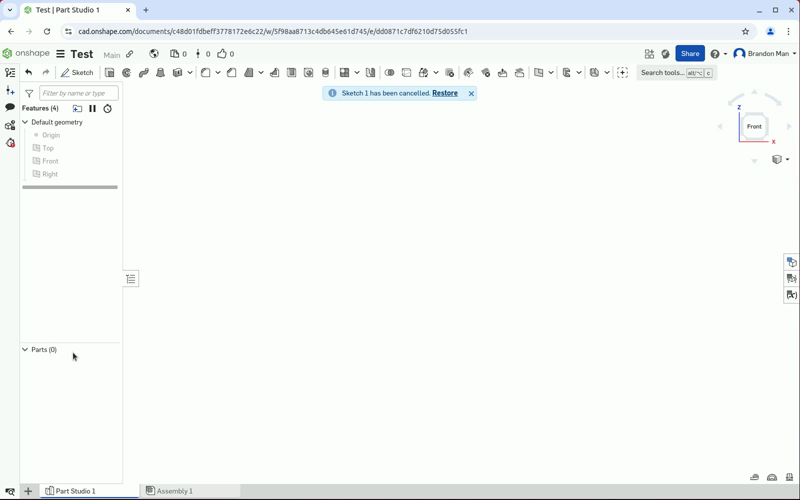
key(shift+y)
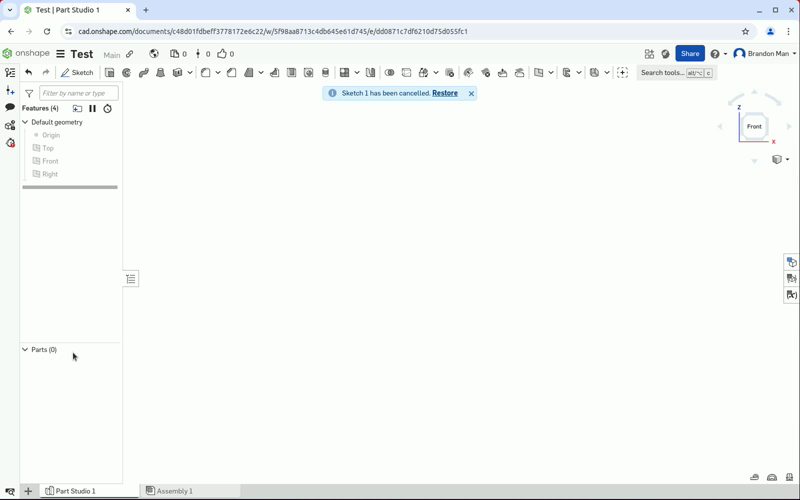
key(shift+s)
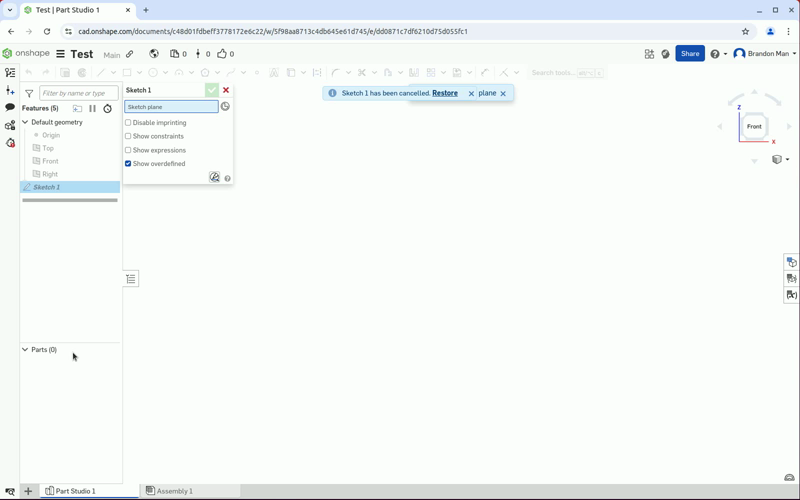
mouse_move(73, 163)
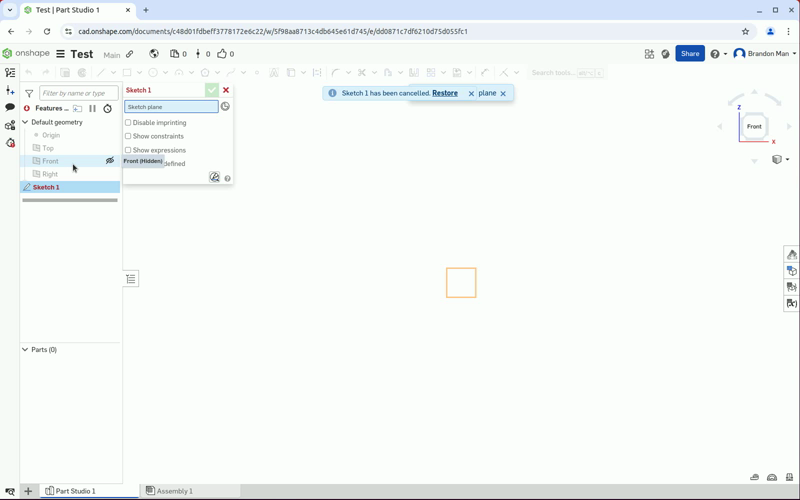
click(73, 163)
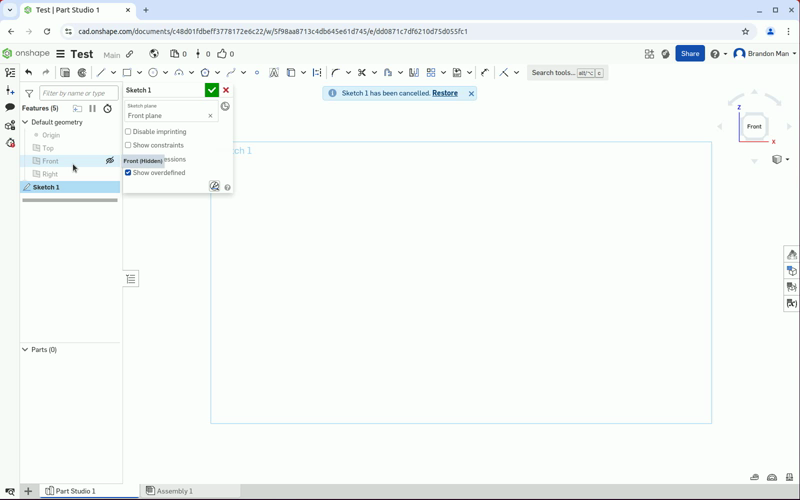
mouse_move(73, 352)
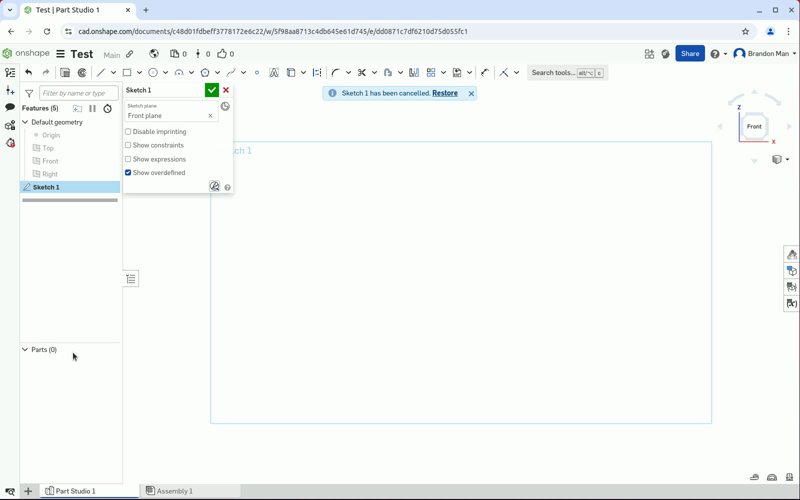
key(y)
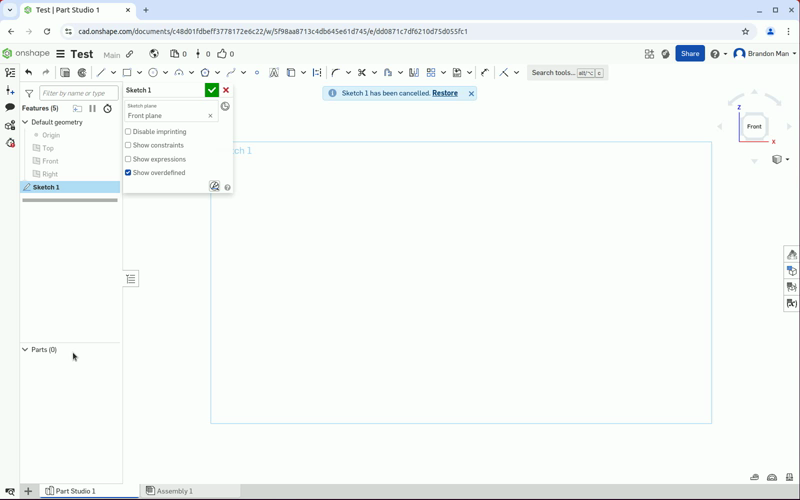
key(l)
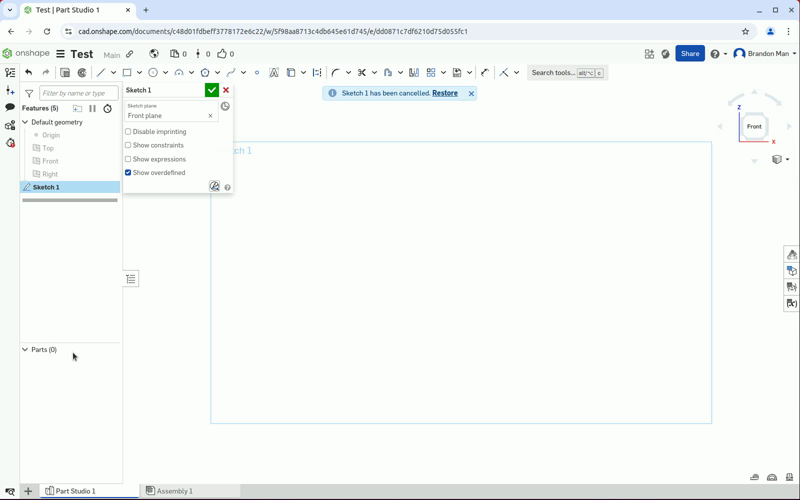
key_down(shift)
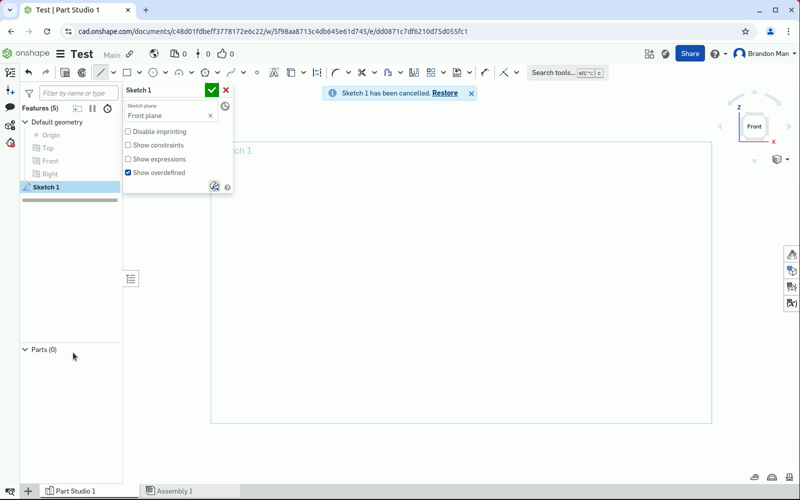
mouse_move(385, 395)
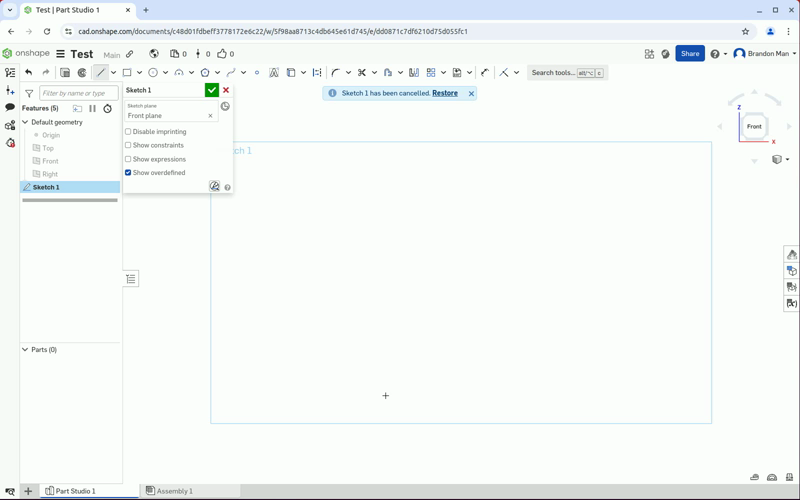
click(385, 395)
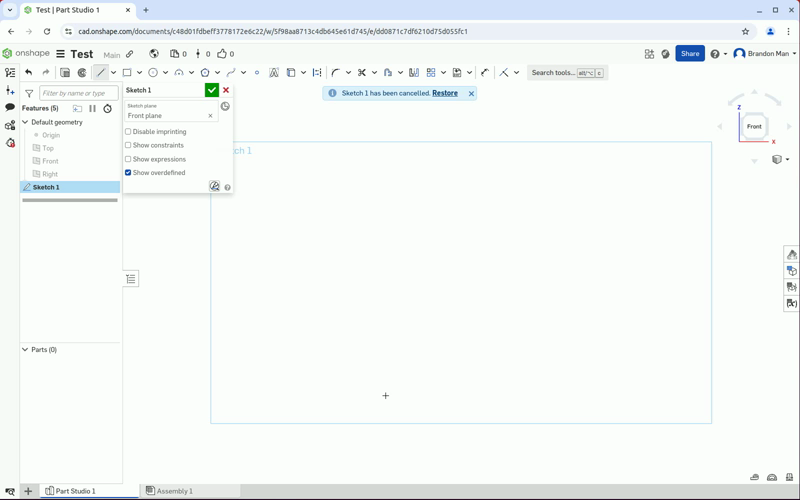
key_up(shift)
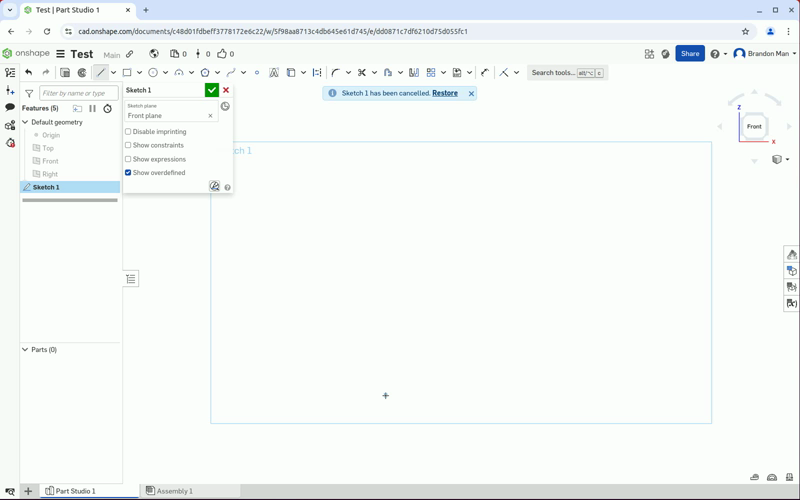
key_down(shift)
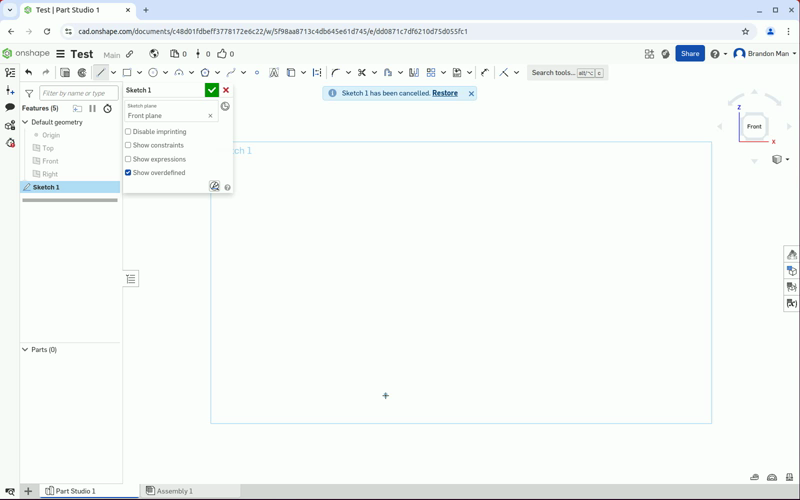
mouse_move(534, 395)
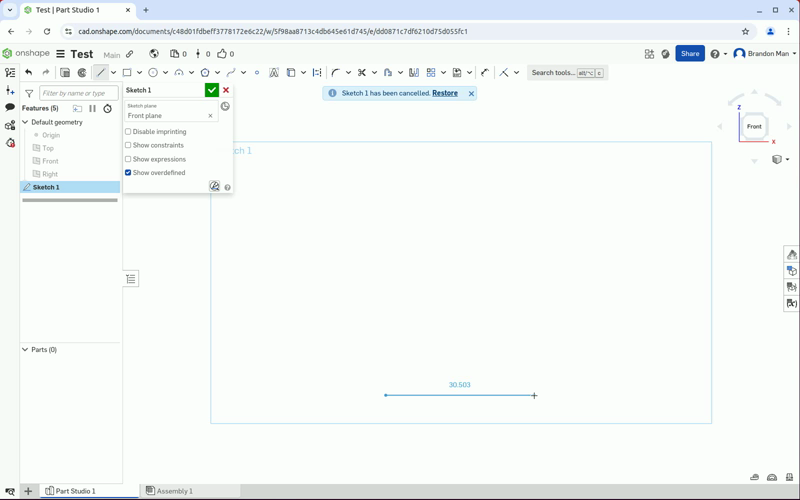
click(534, 395)
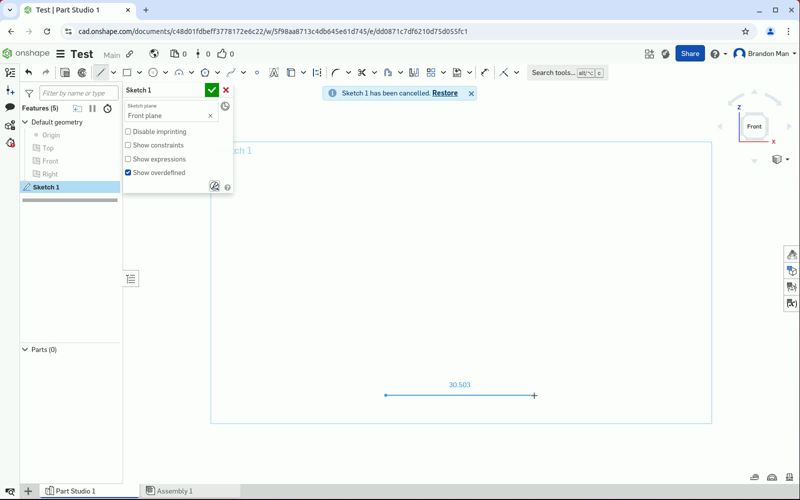
key_up(shift)
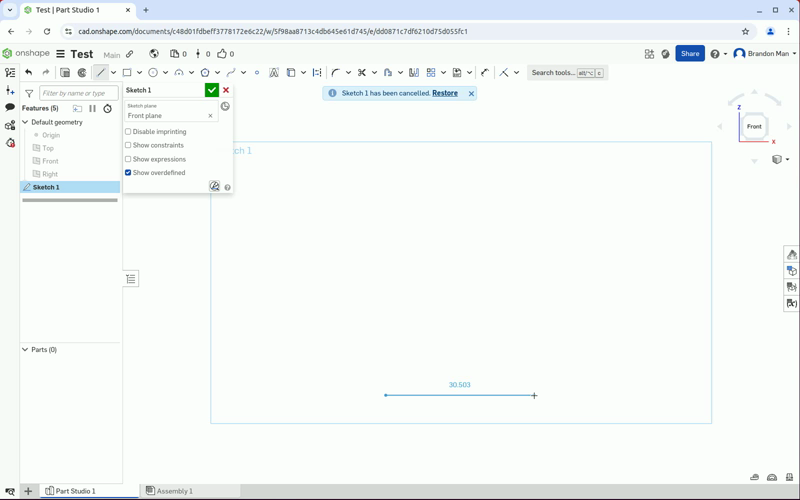
key_down(shift)
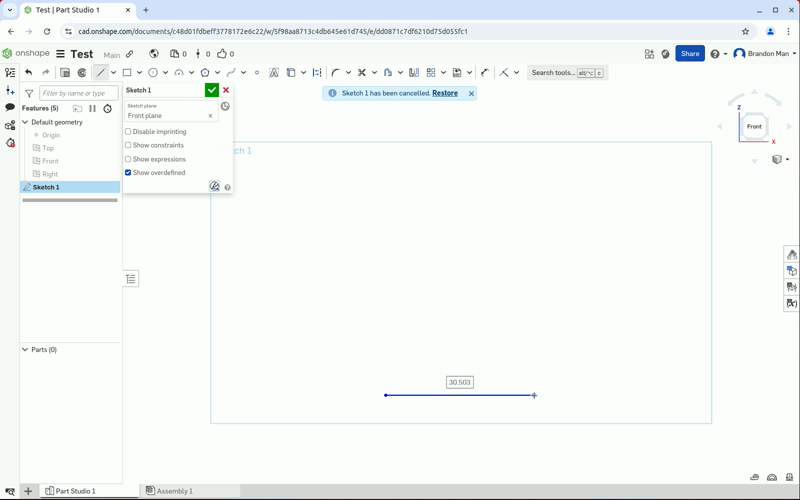
mouse_move(534, 171)
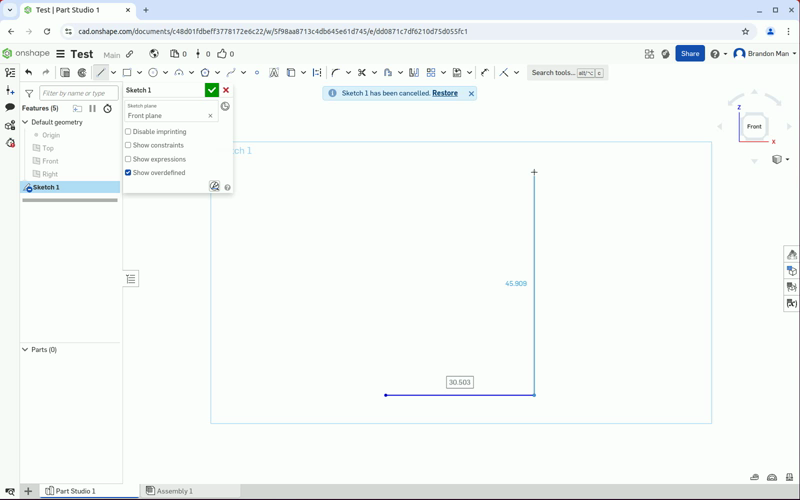
click(534, 171)
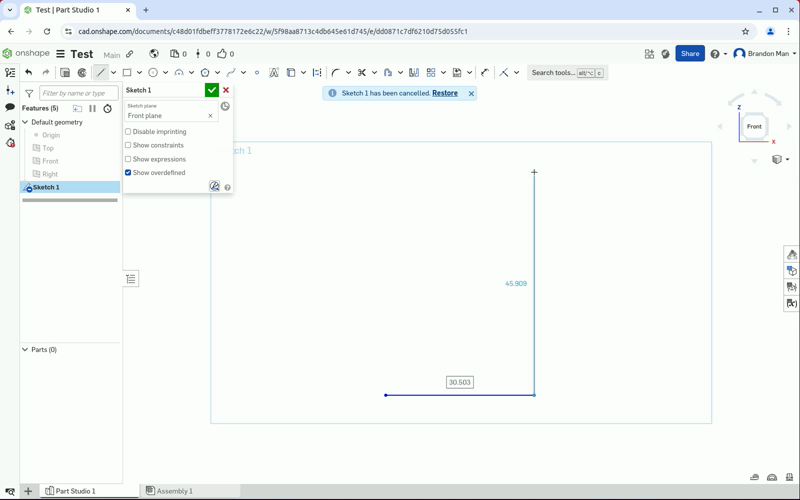
key_up(shift)
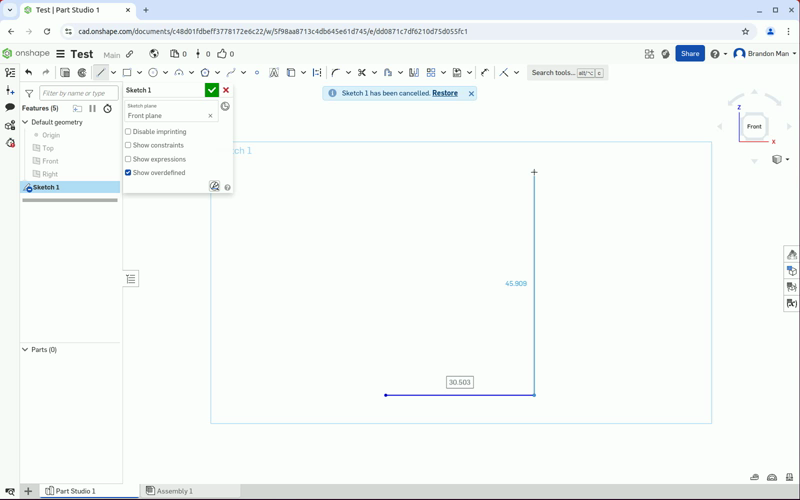
key_down(shift)
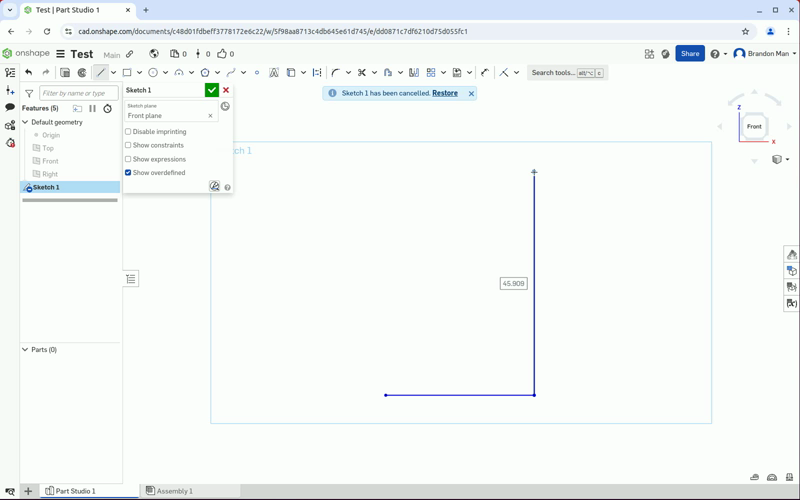
mouse_move(385, 171)
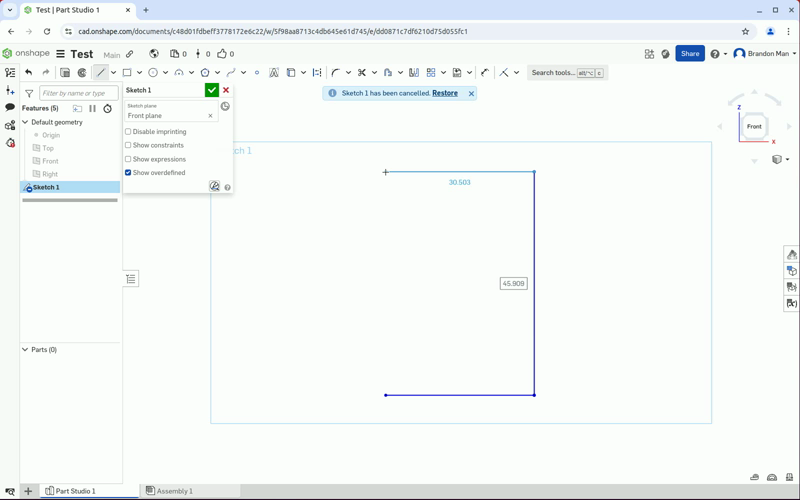
click(385, 171)
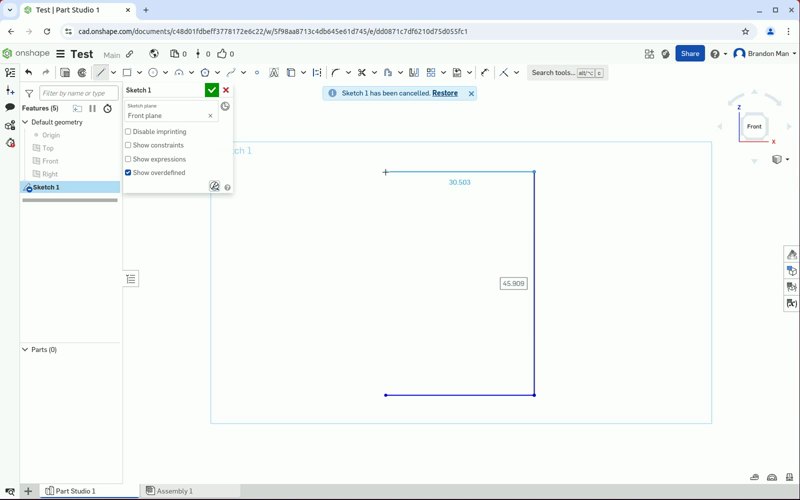
key_up(shift)
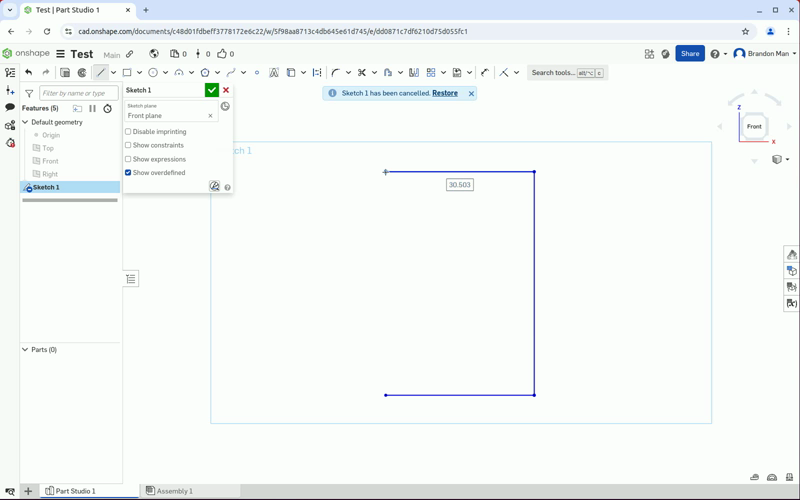
key_down(shift)
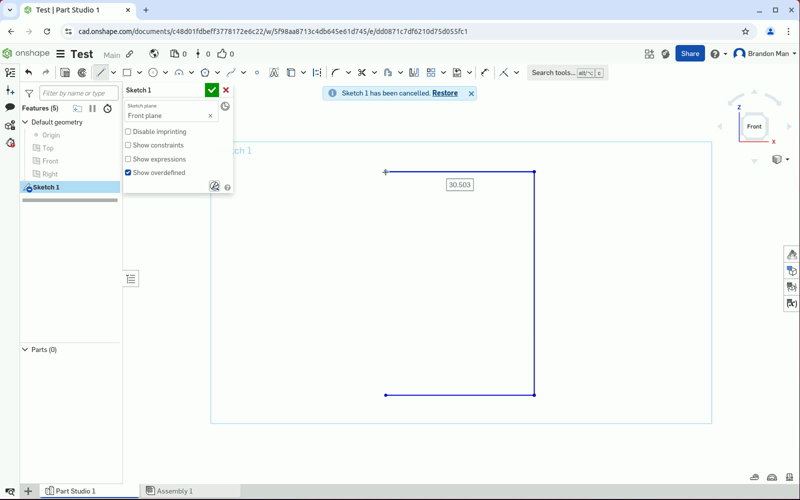
mouse_move(385, 395)
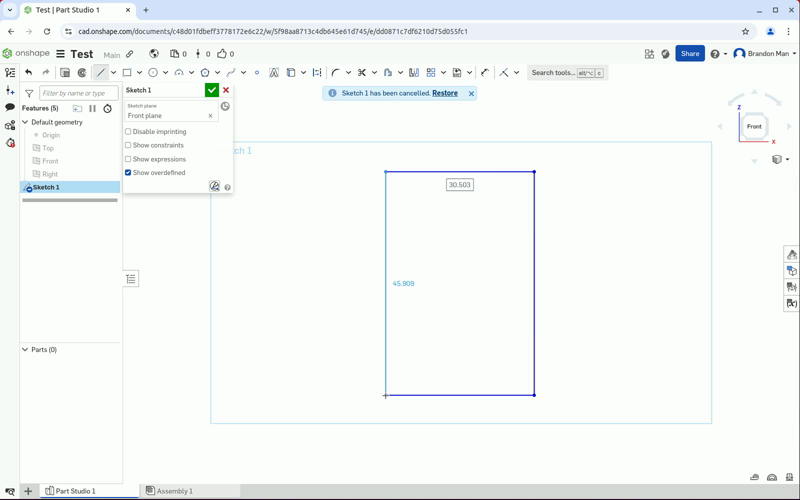
key_up(shift)
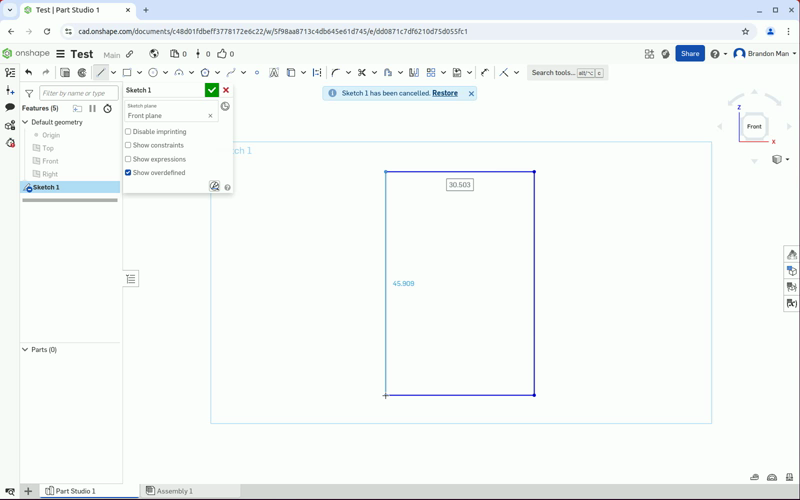
click(385, 395)
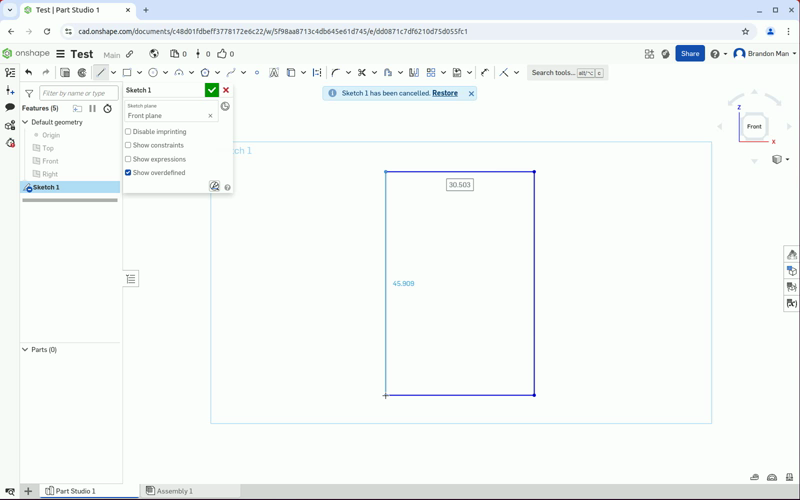
key(esc)
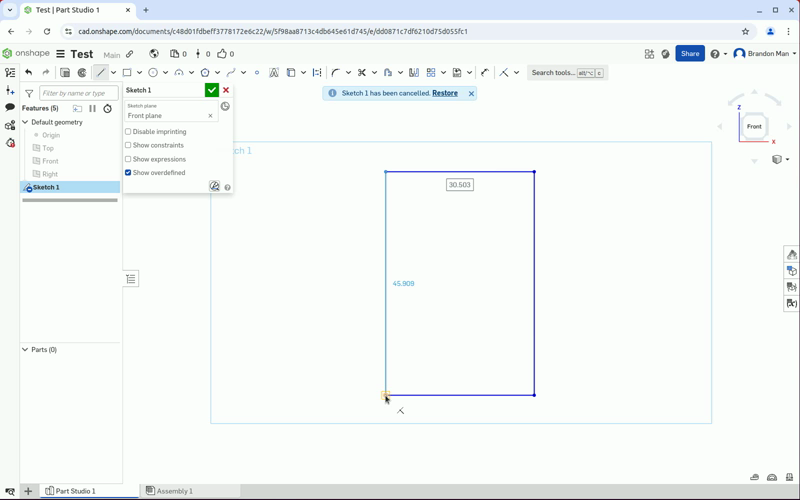
mouse_move(494, 310)
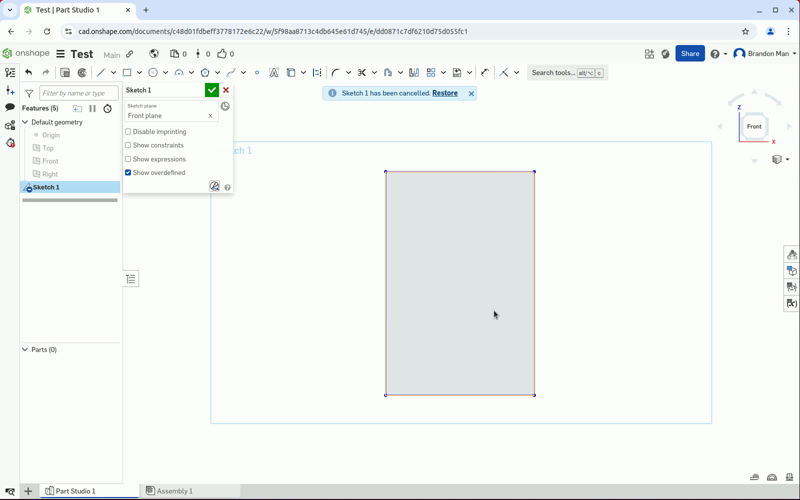
click(494, 310)
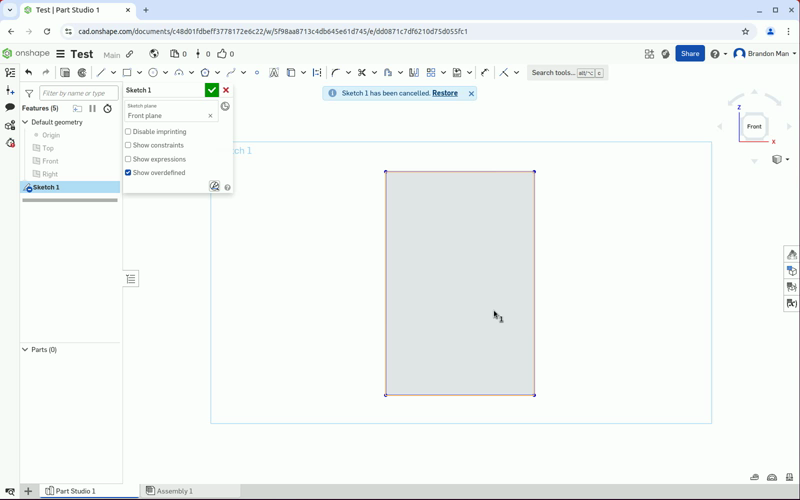
mouse_move(73, 352)
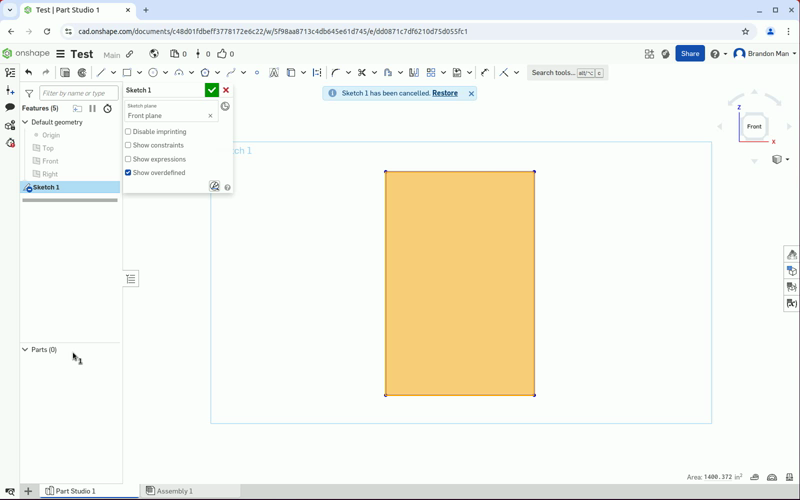
key(shift+y)
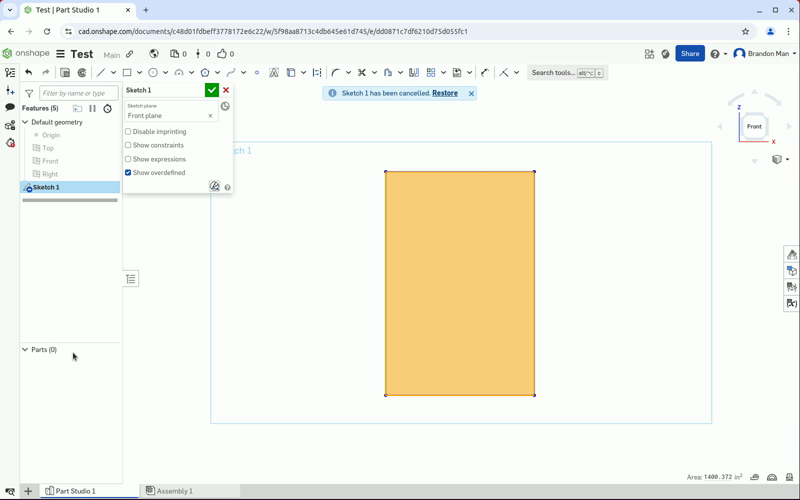
key(shift+e)
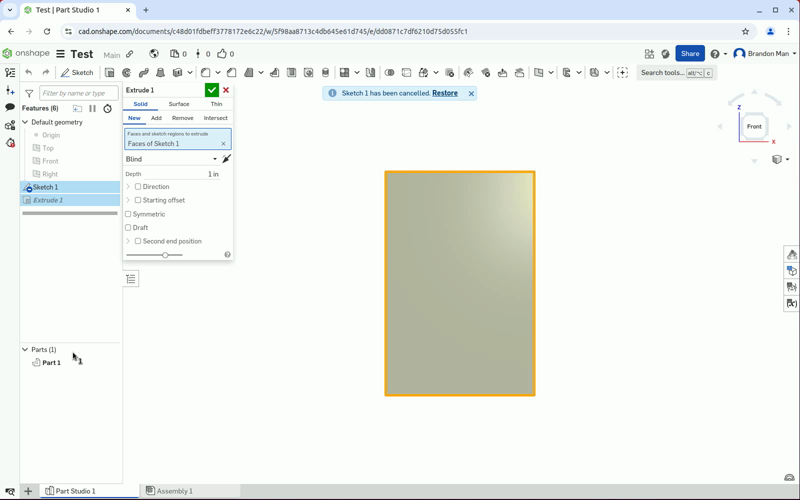
mouse_move(143, 106)
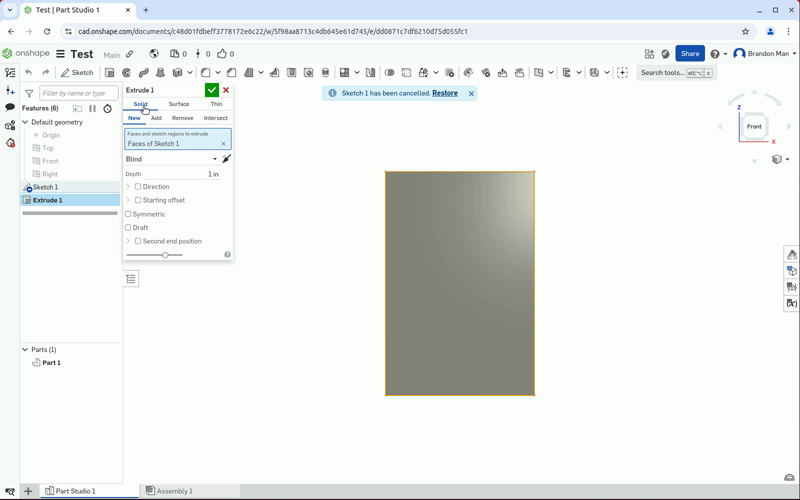
click(143, 106)
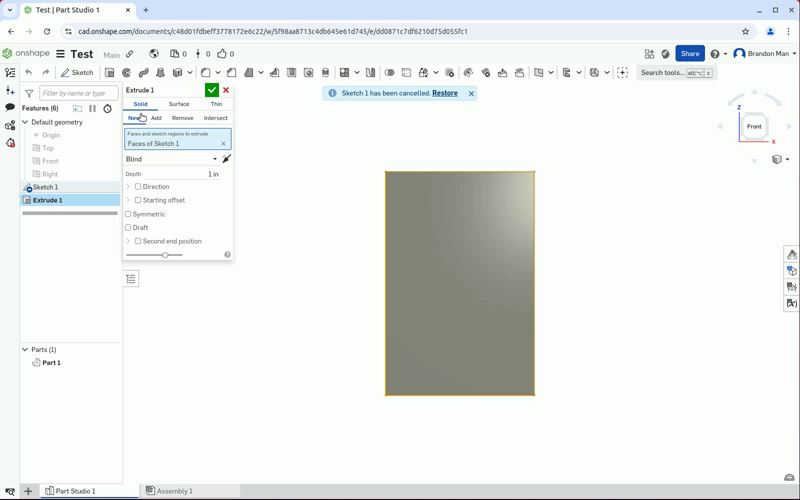
mouse_move(137, 120)
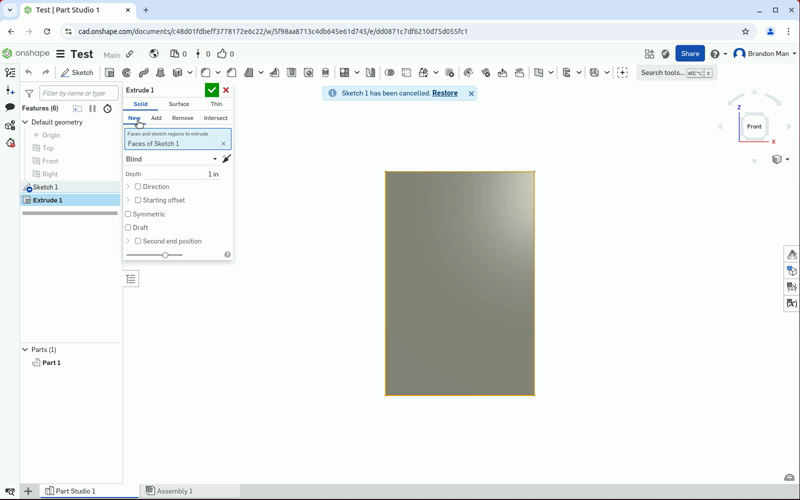
click(137, 120)
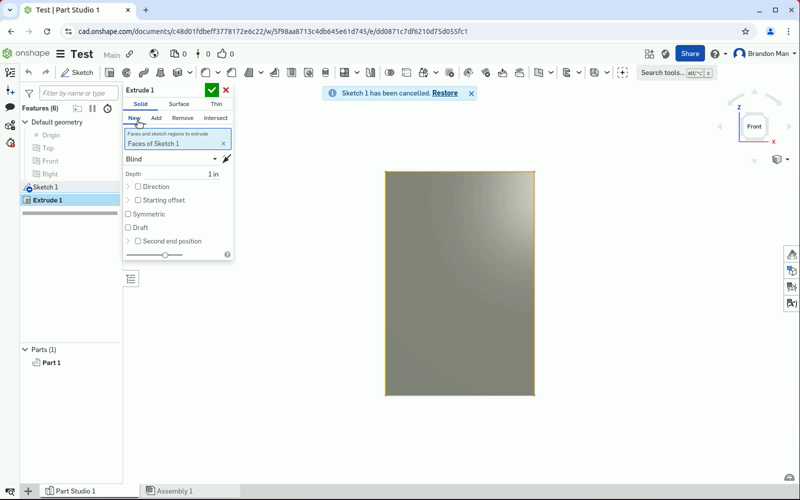
key(tab, 4)
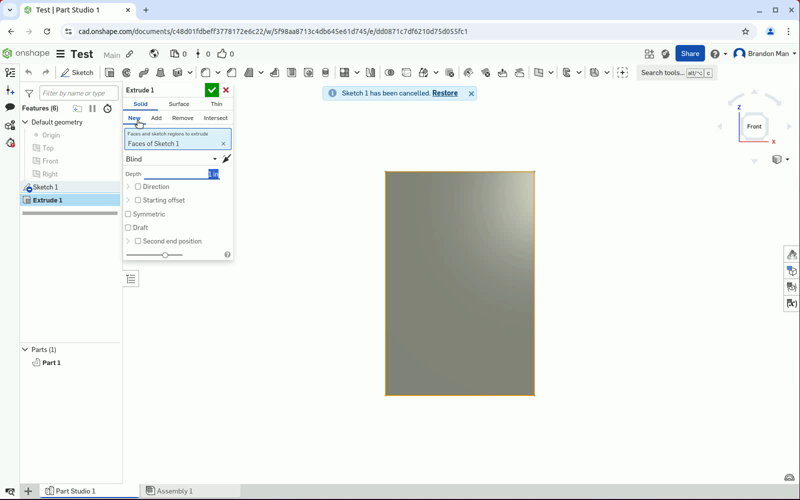
text(7.703)
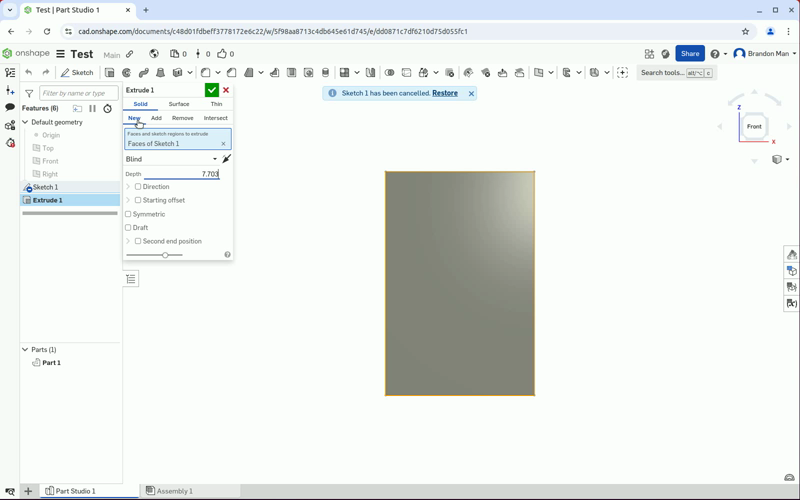
key(enter)
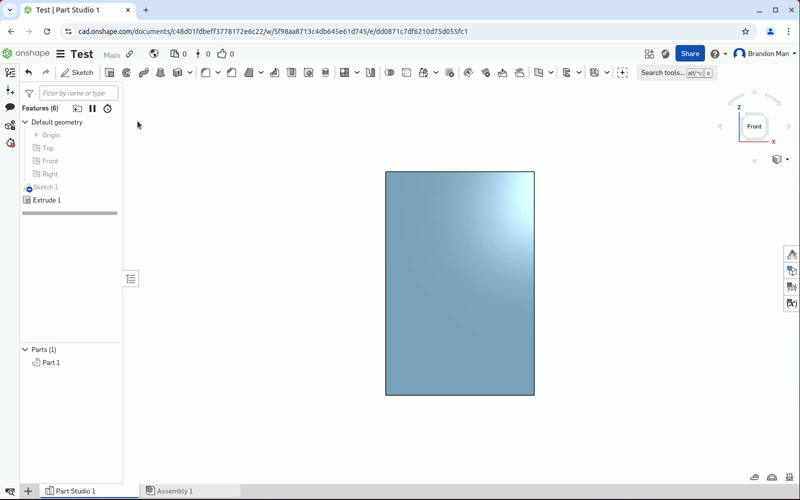
key(shift+h)
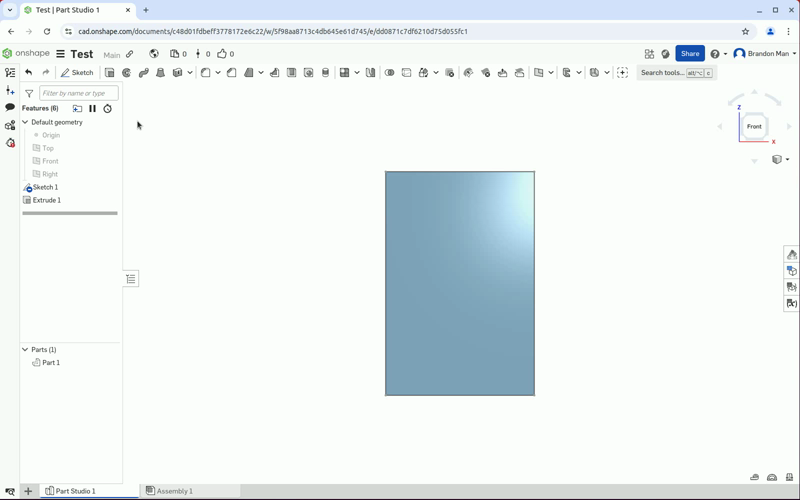
key(shift+h)
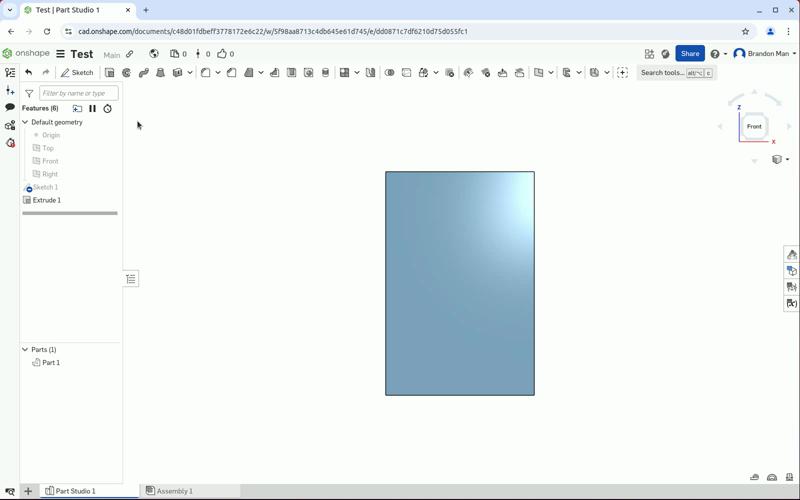
mouse_move(73, 189)
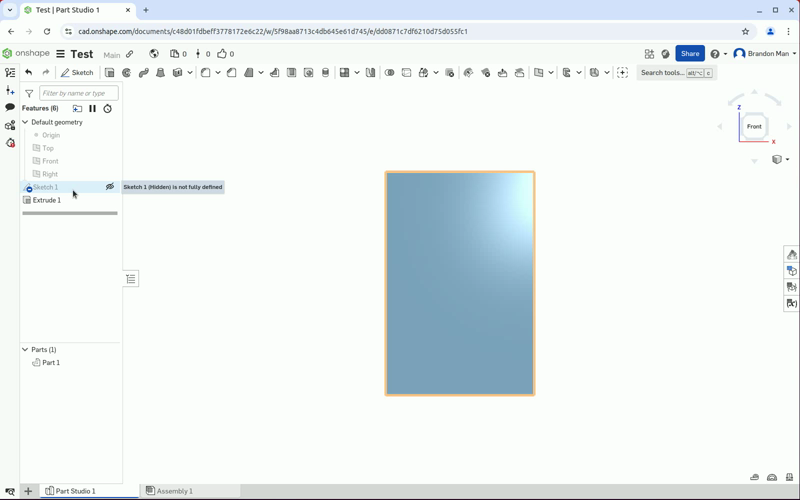
click(73, 189)
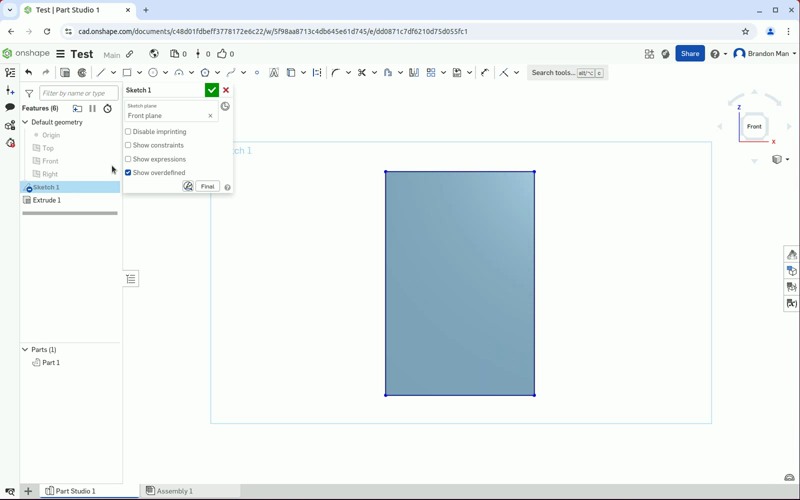
mouse_move(229, 92)
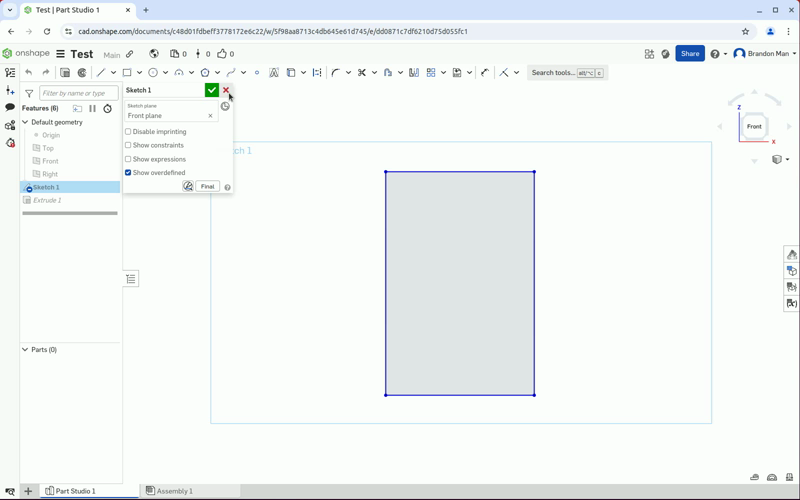
click(229, 92)
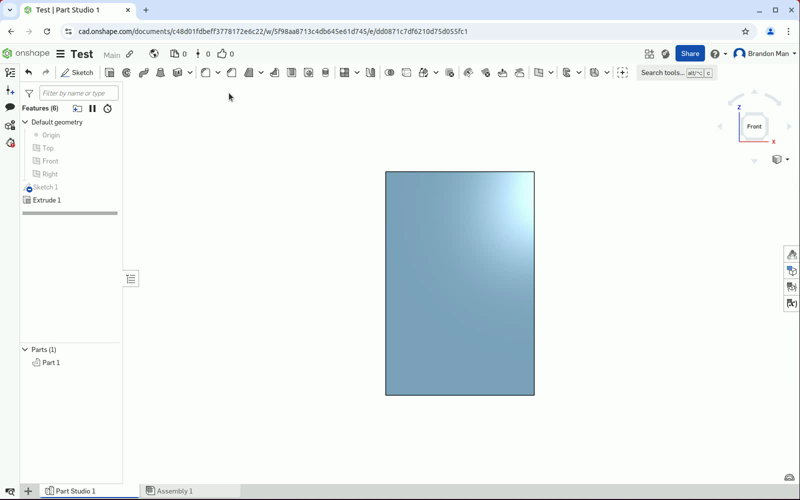
mouse_move(541, 75)
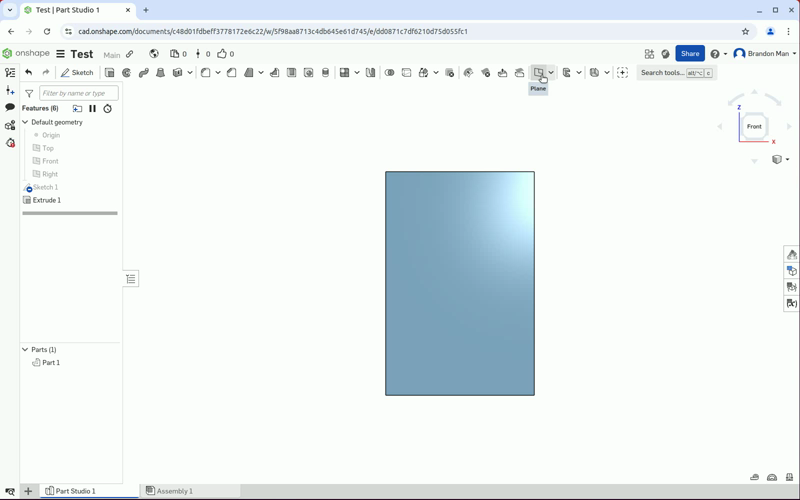
click(541, 75)
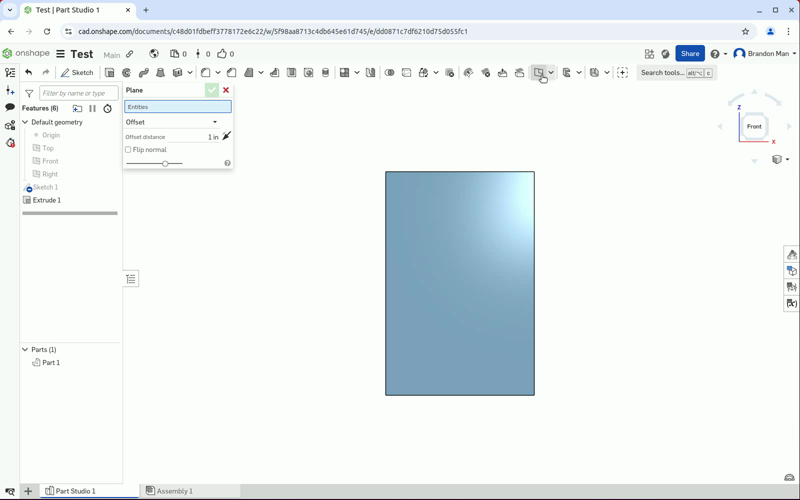
mouse_move(73, 163)
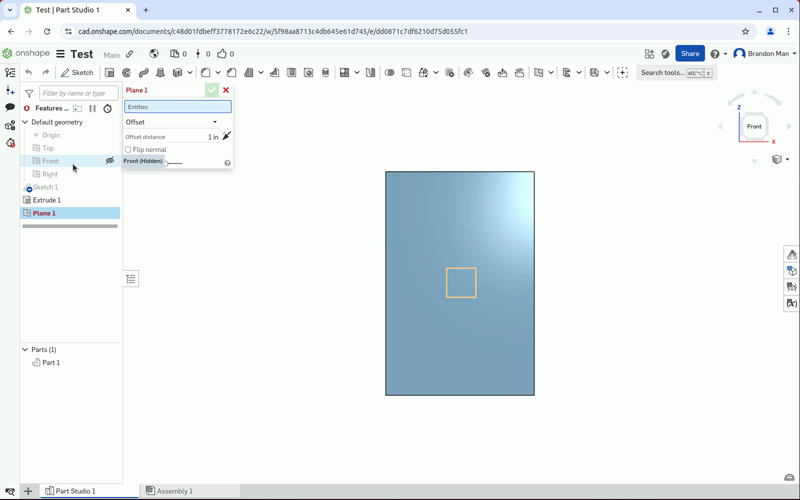
click(73, 163)
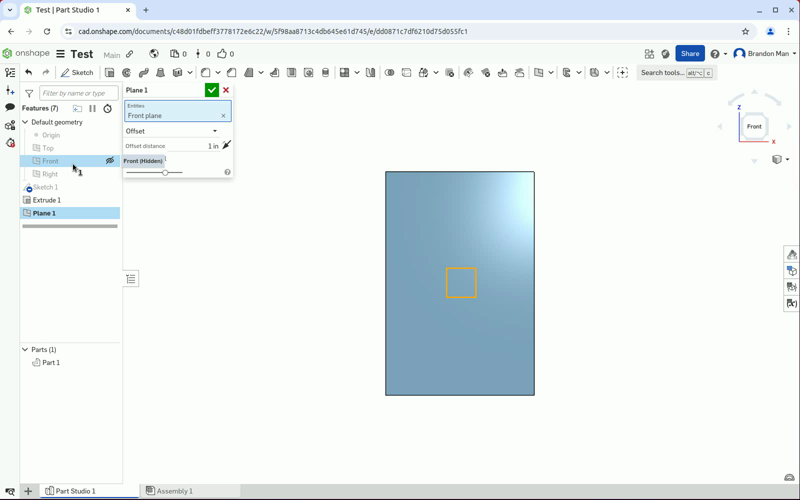
key(tab, 2)
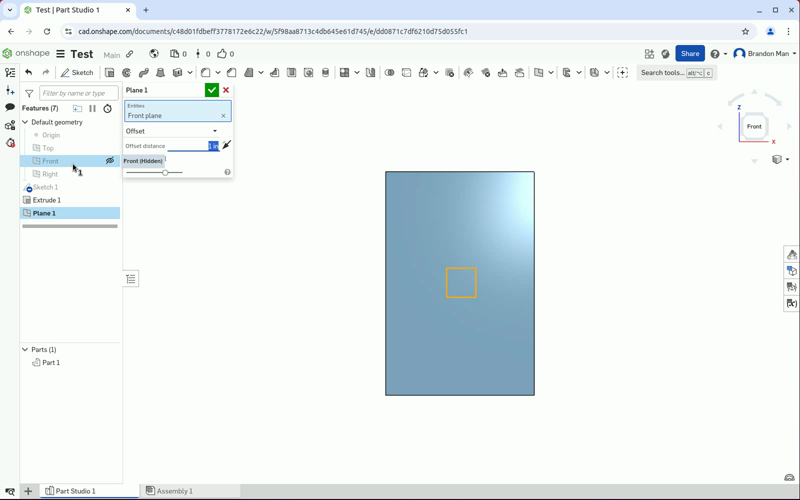
text(7.703)
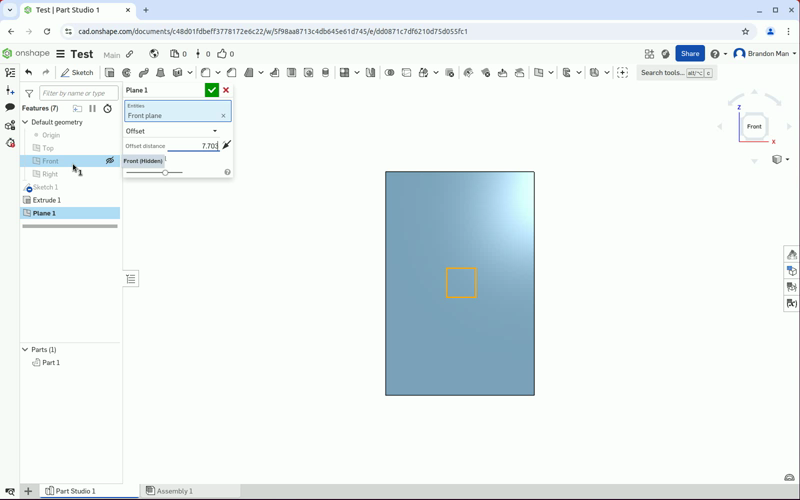
key(enter, 2)
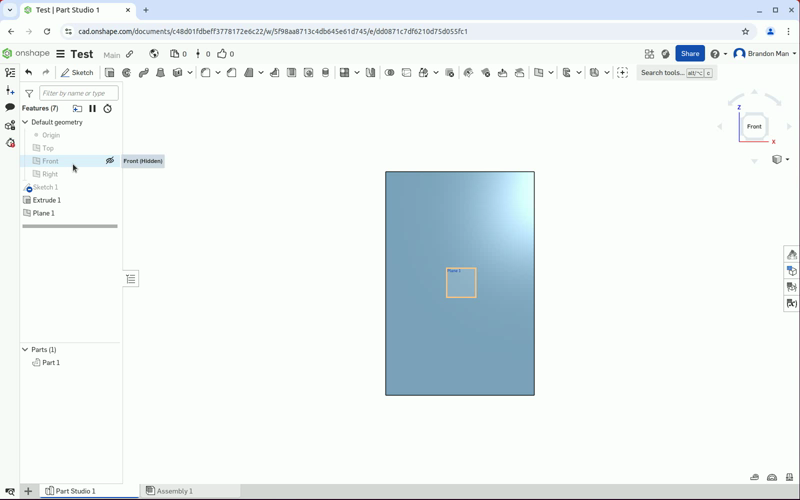
key(shift+s)
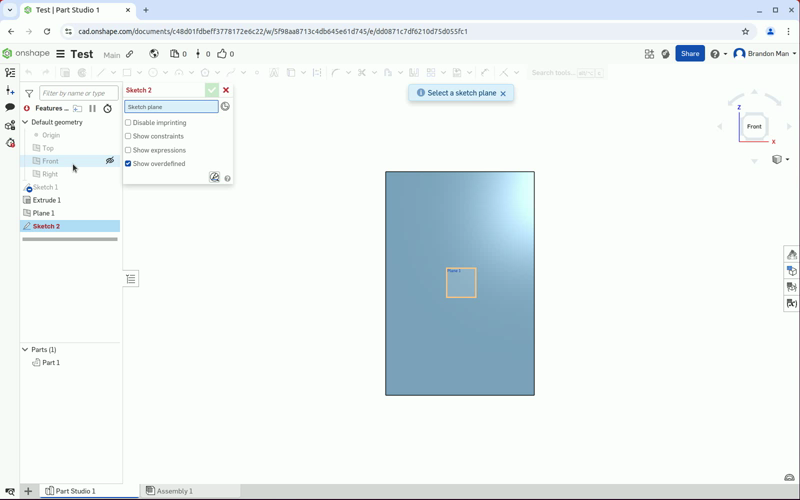
mouse_move(73, 215)
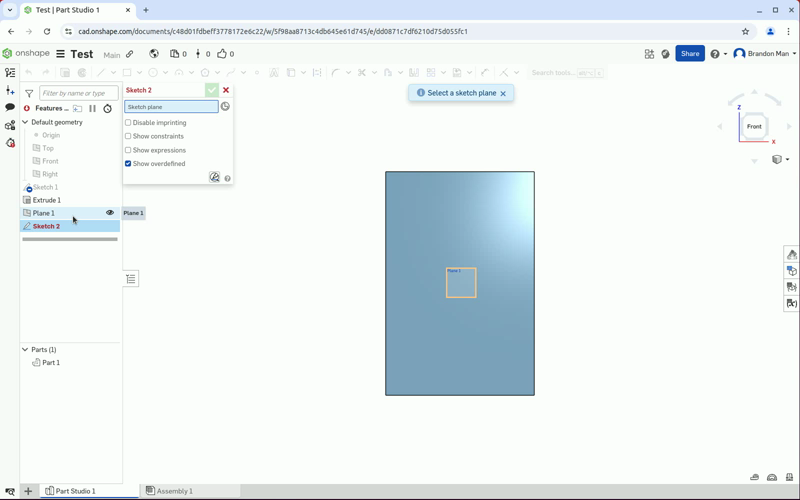
click(73, 215)
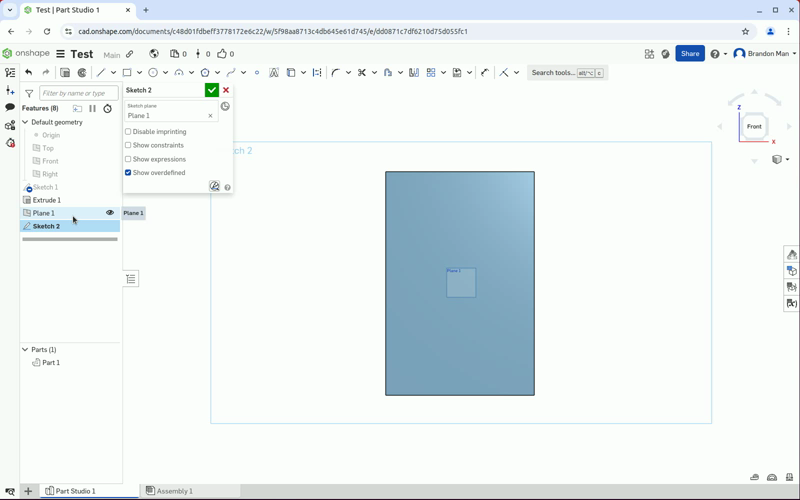
mouse_move(73, 352)
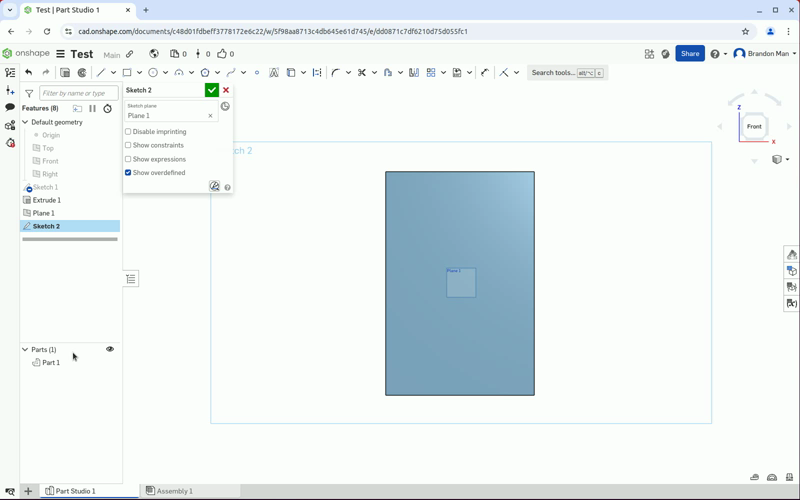
key(y)
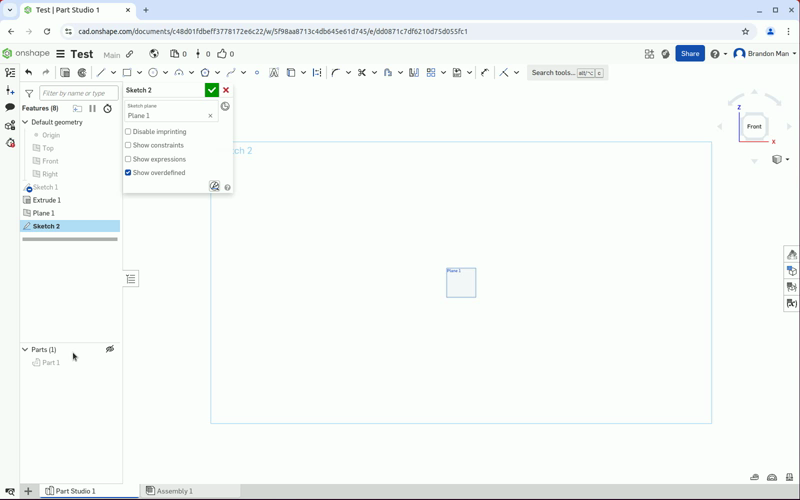
key(c)
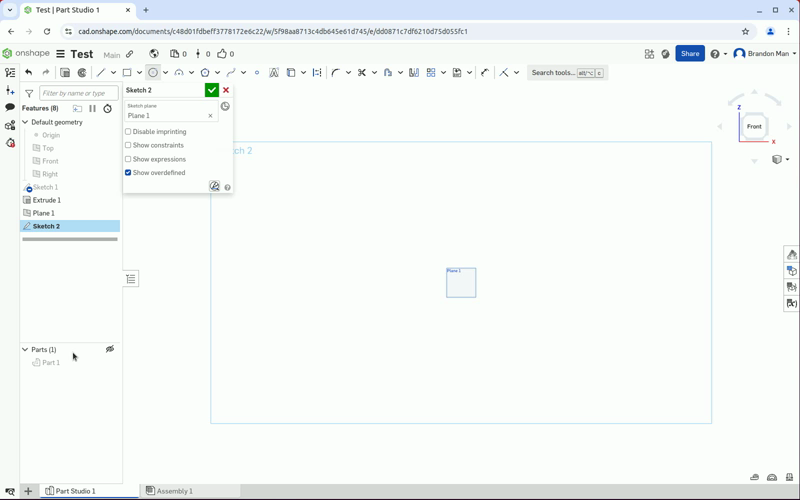
key_down(shift)
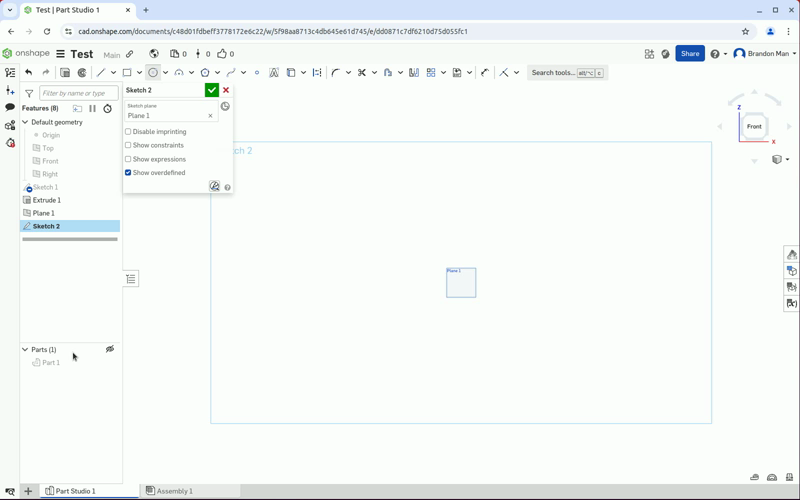
mouse_move(461, 316)
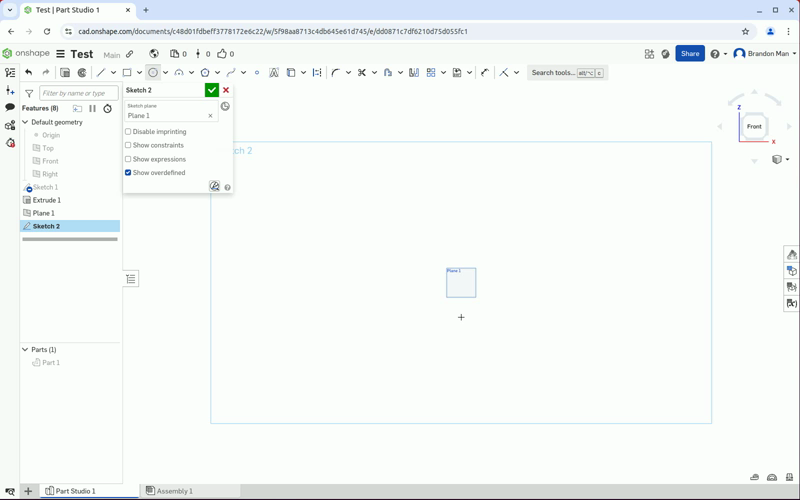
click(461, 316)
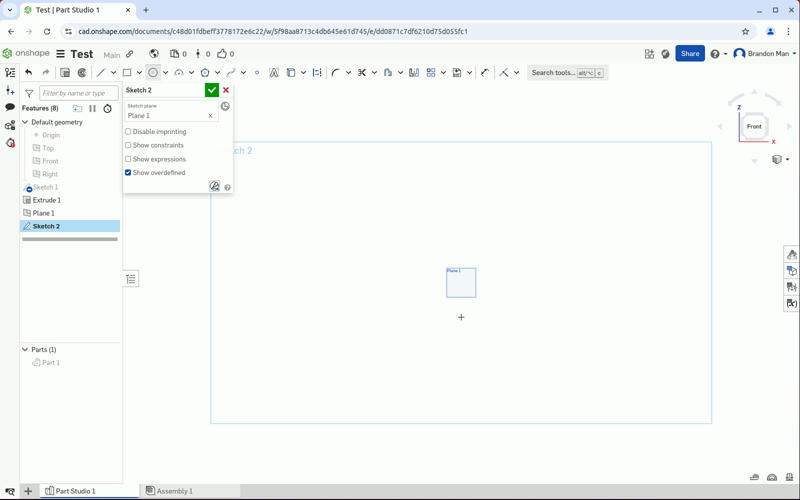
key_up(shift)
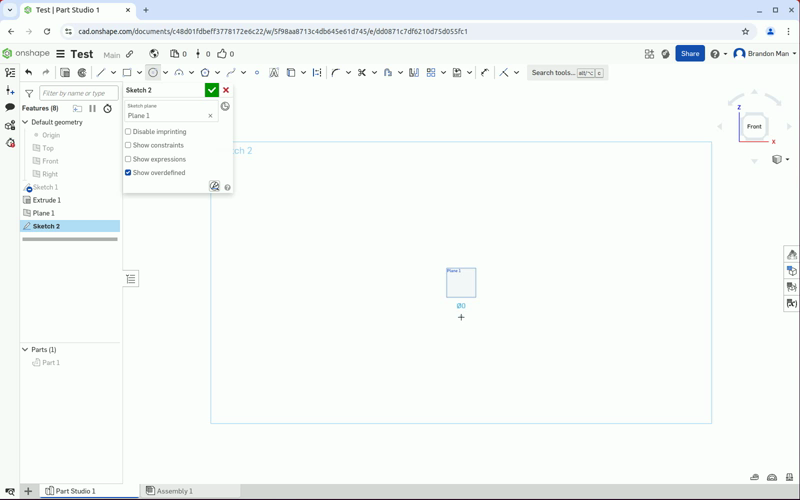
mouse_move(467, 316)
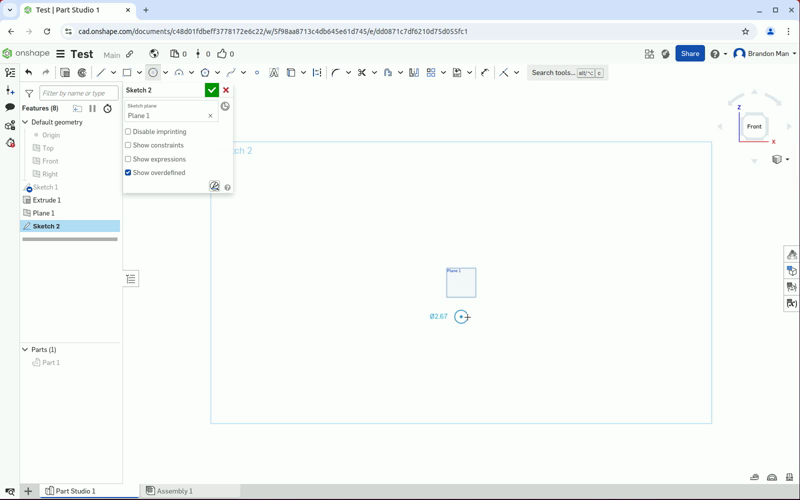
click(467, 316)
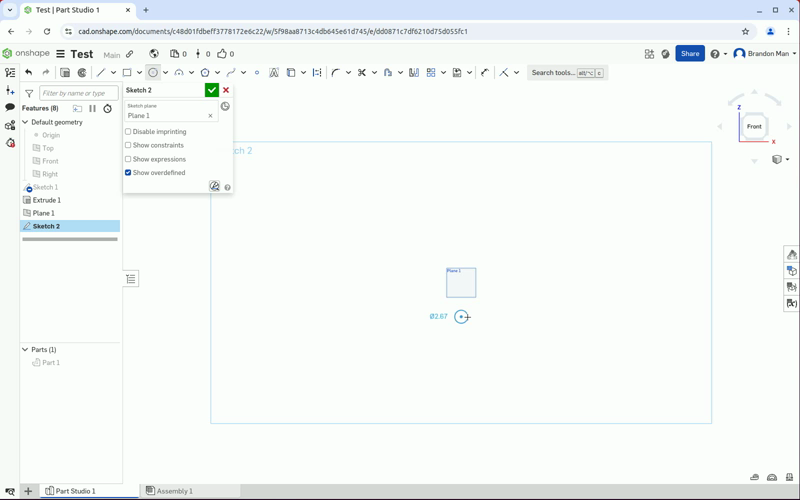
key(esc)
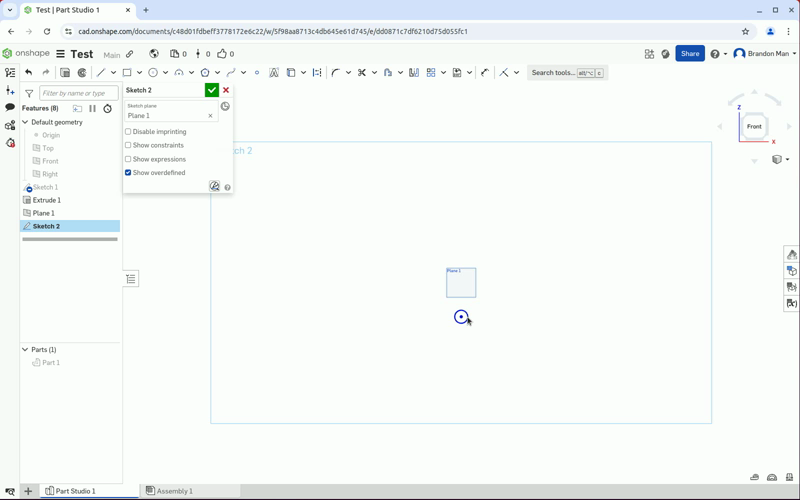
mouse_move(455, 317)
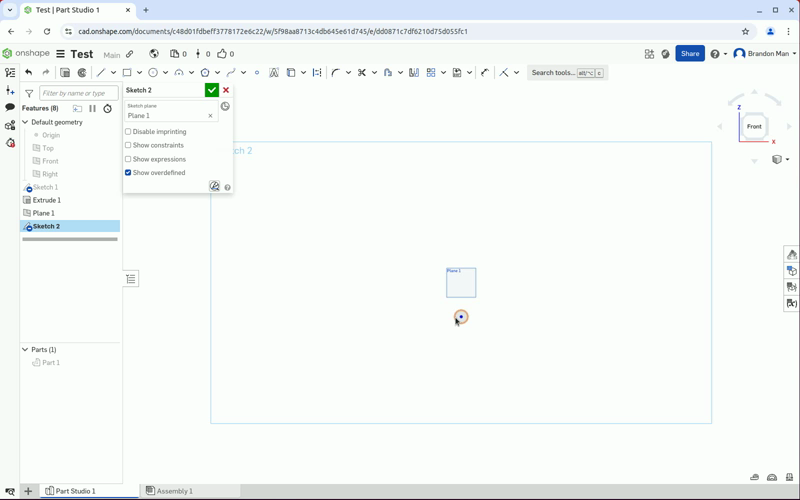
scroll(6)
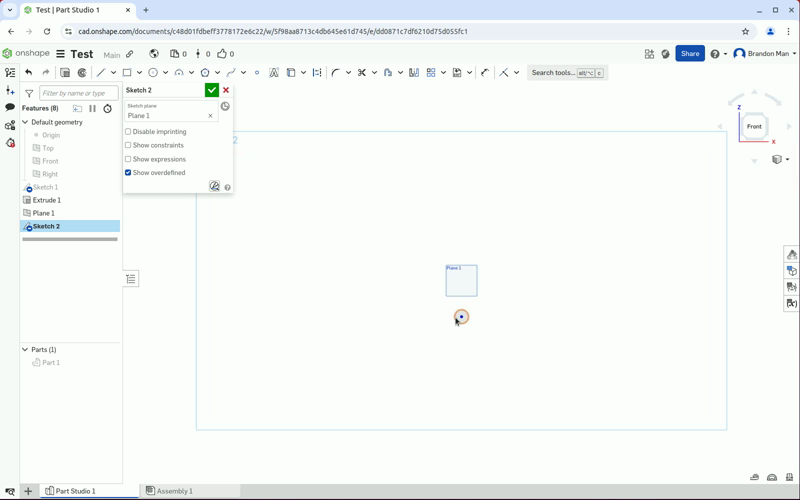
scroll(6)
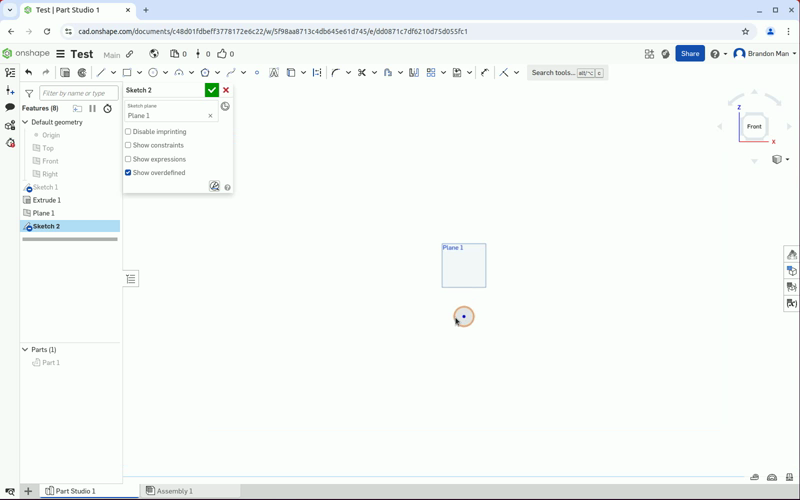
scroll(6)
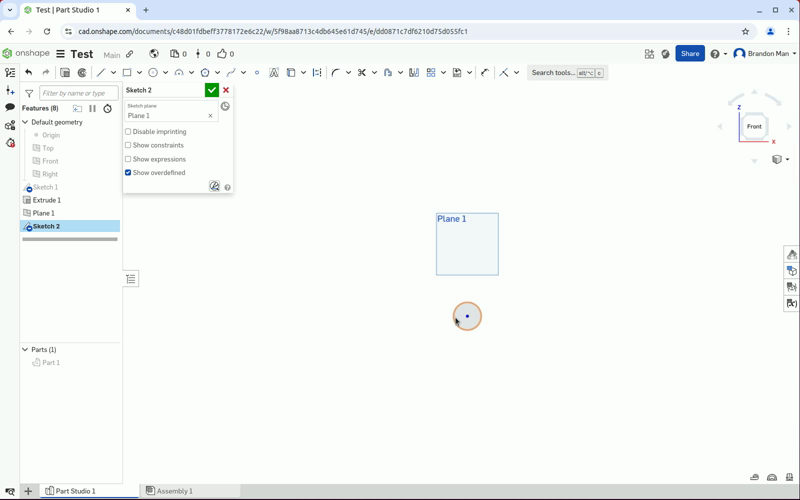
scroll(6)
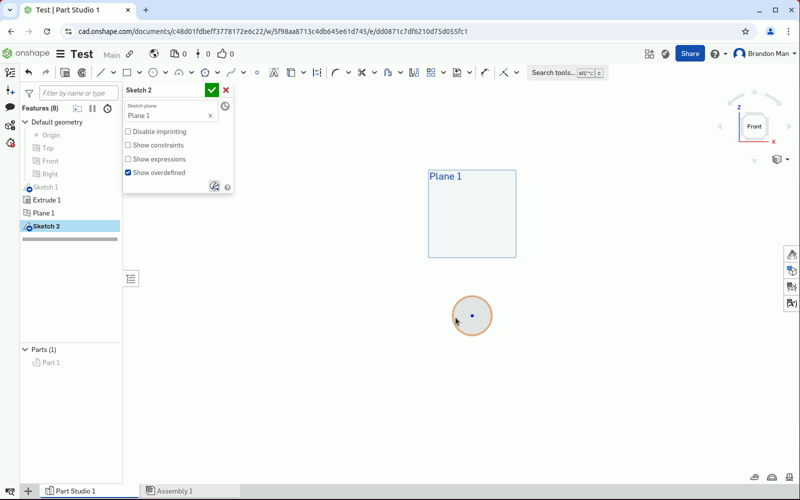
scroll(6)
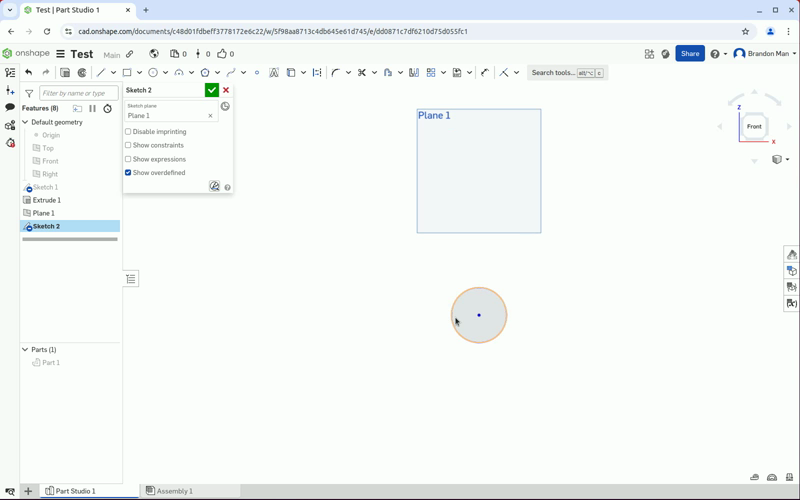
scroll(6)
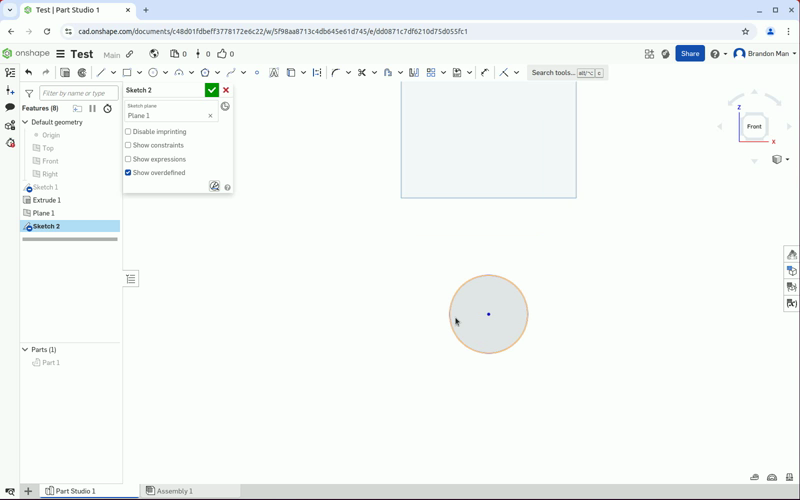
scroll(6)
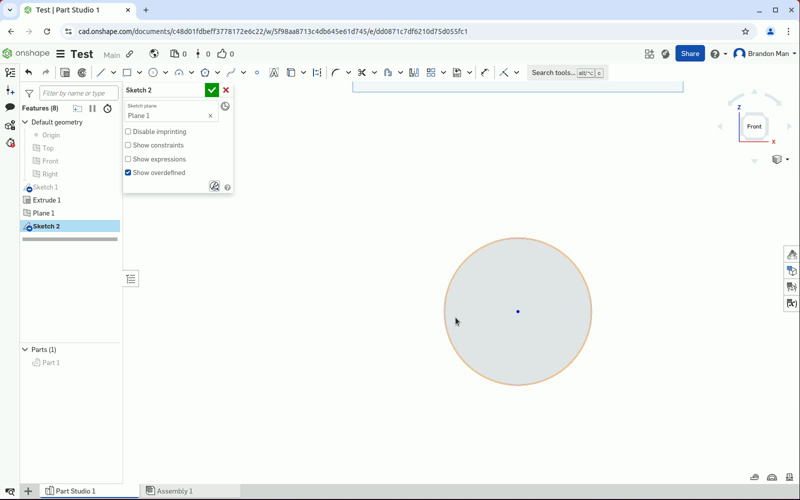
click(455, 317)
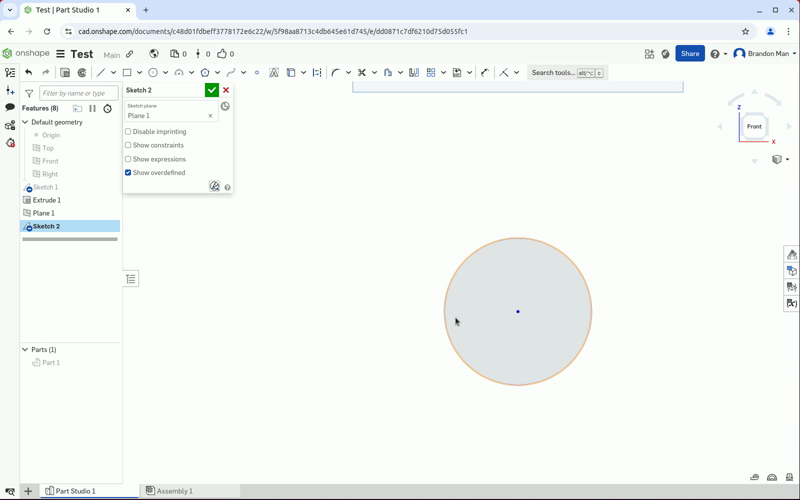
scroll(-6)
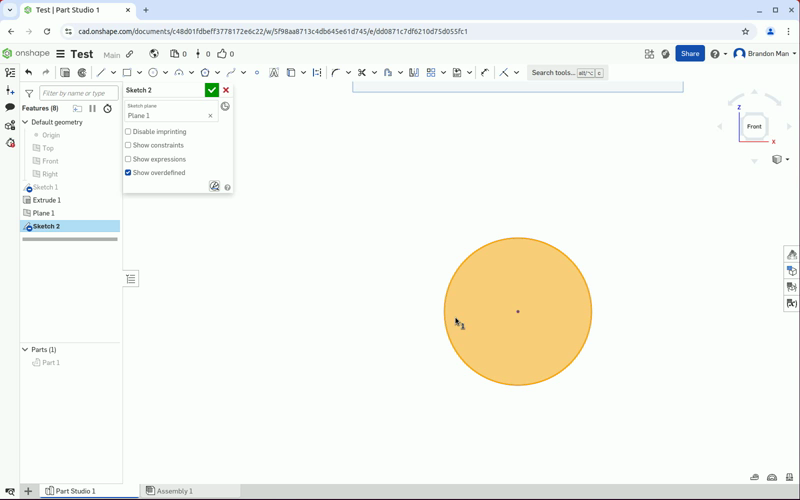
scroll(-6)
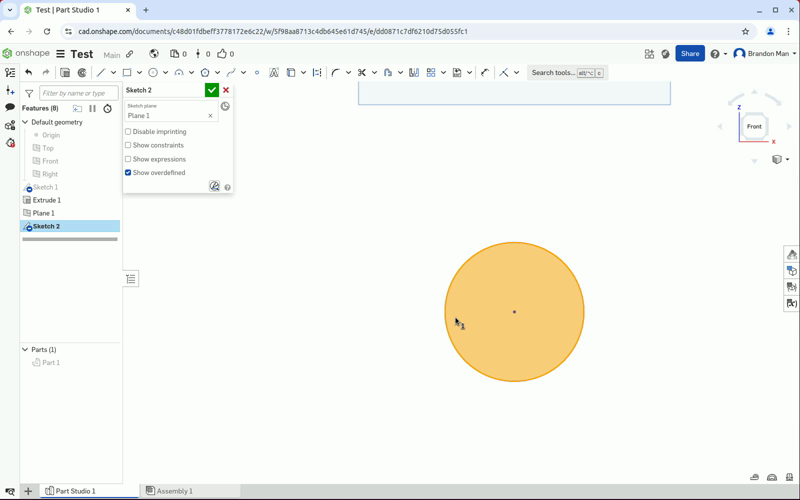
scroll(-6)
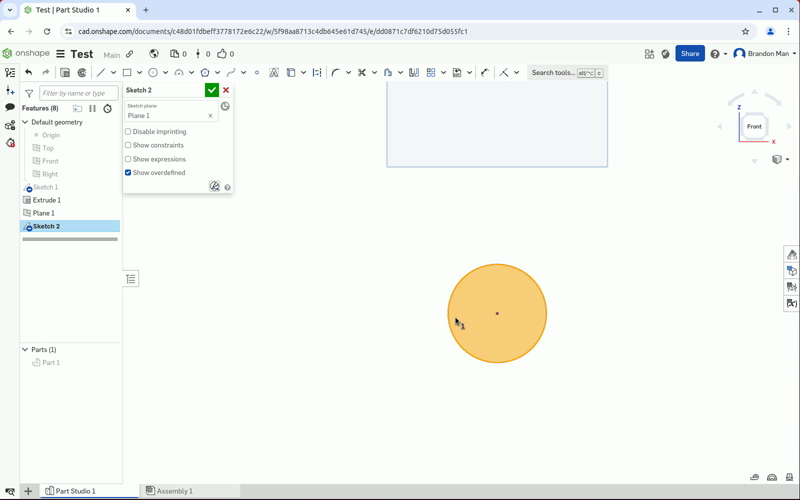
scroll(-6)
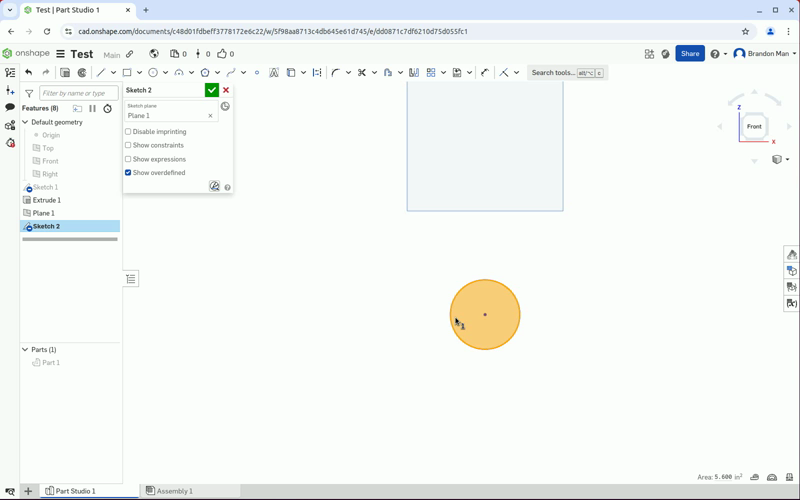
scroll(-6)
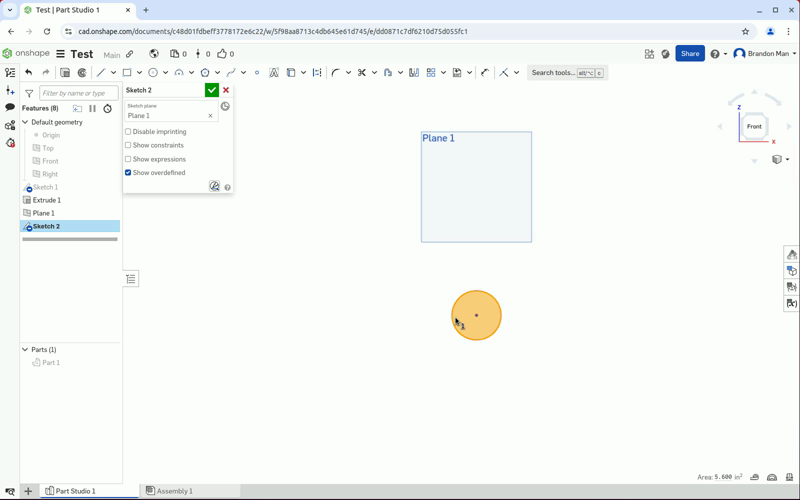
scroll(-6)
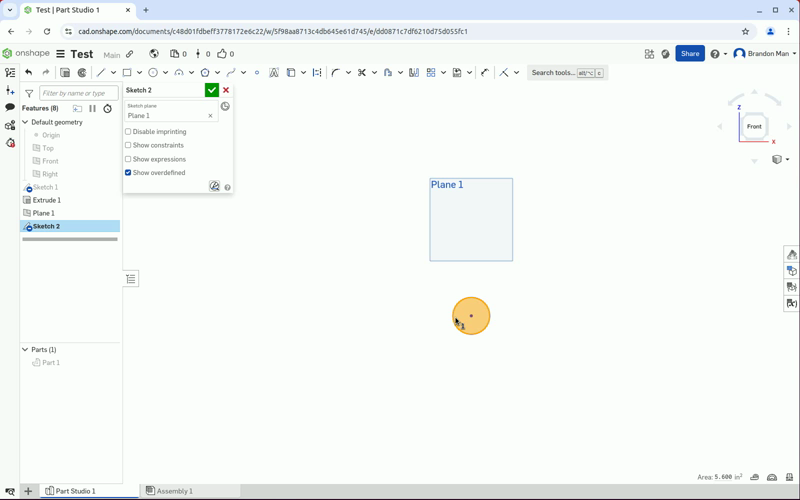
scroll(-6)
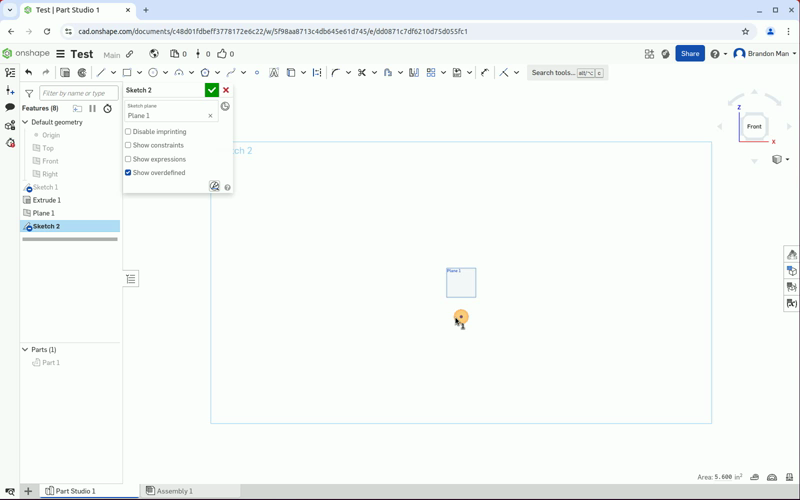
mouse_move(73, 352)
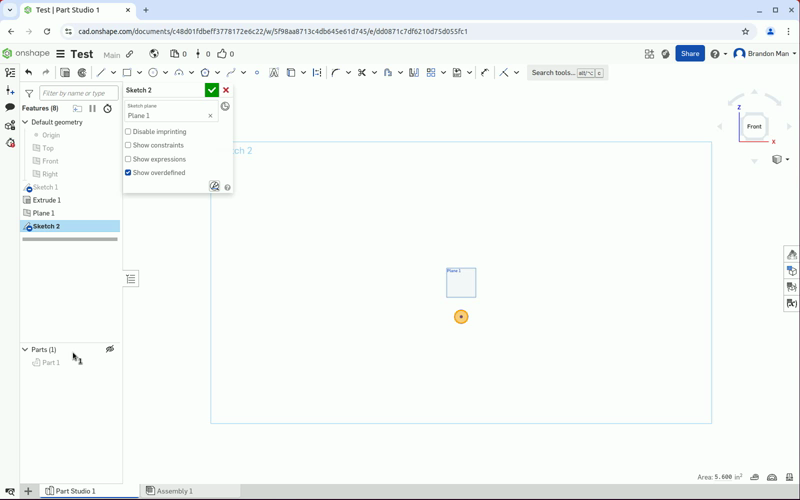
key(shift+y)
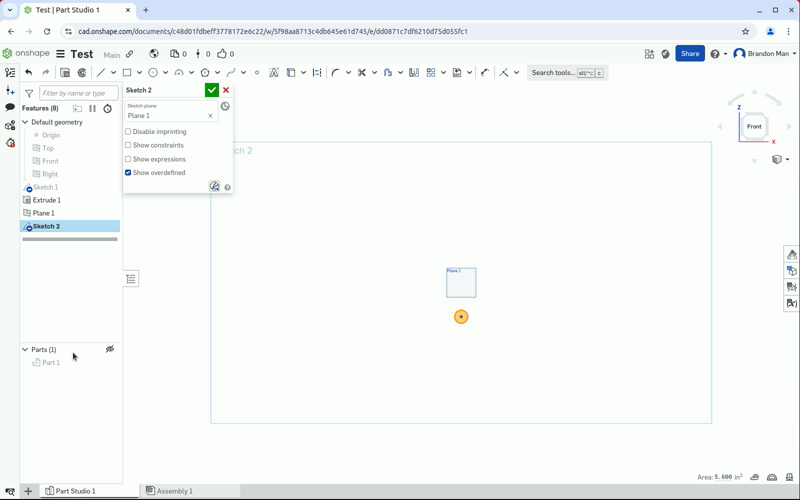
key(shift+e)
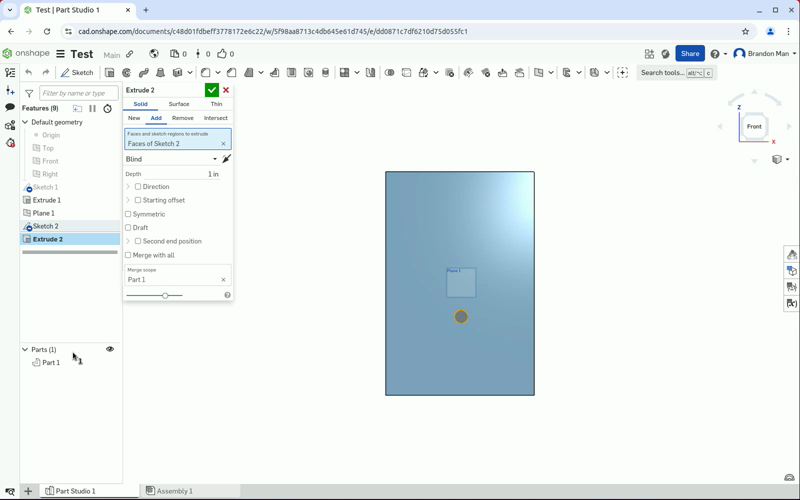
mouse_move(143, 106)
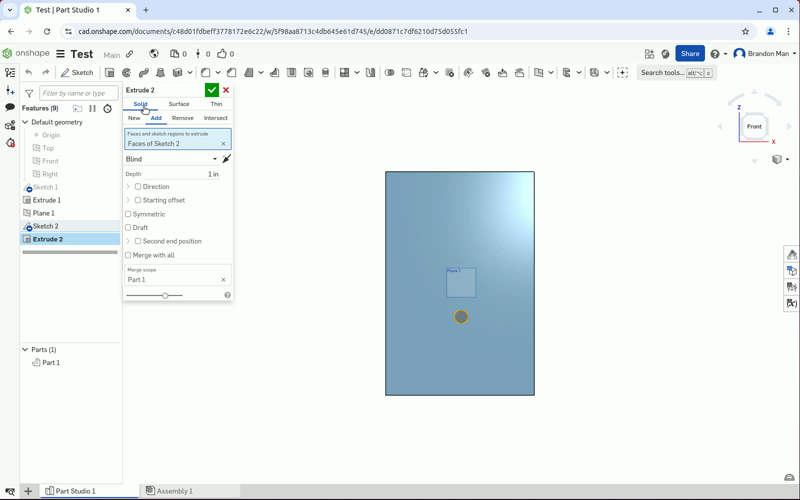
click(143, 106)
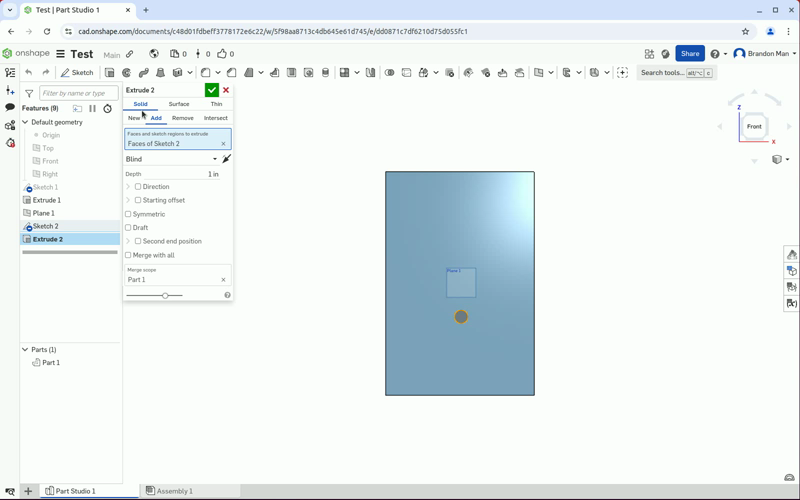
mouse_move(137, 120)
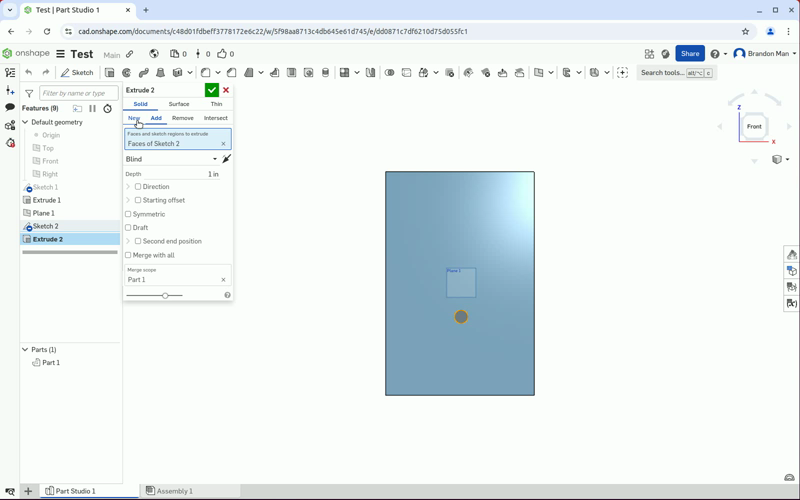
click(137, 120)
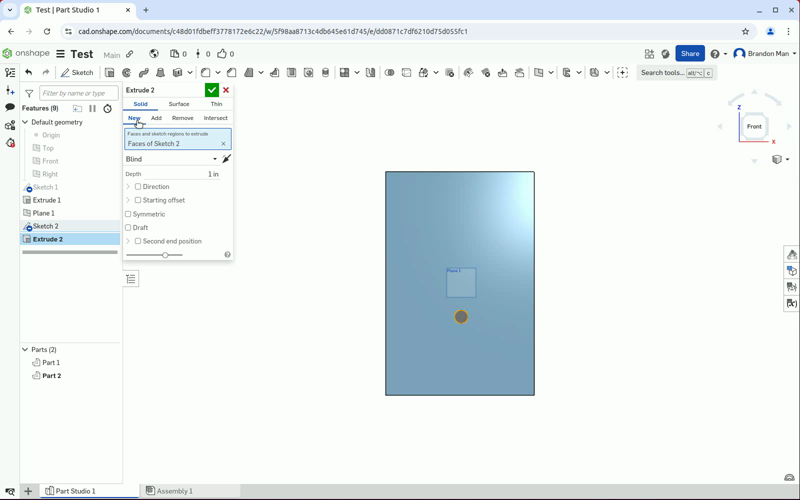
key(tab, 4)
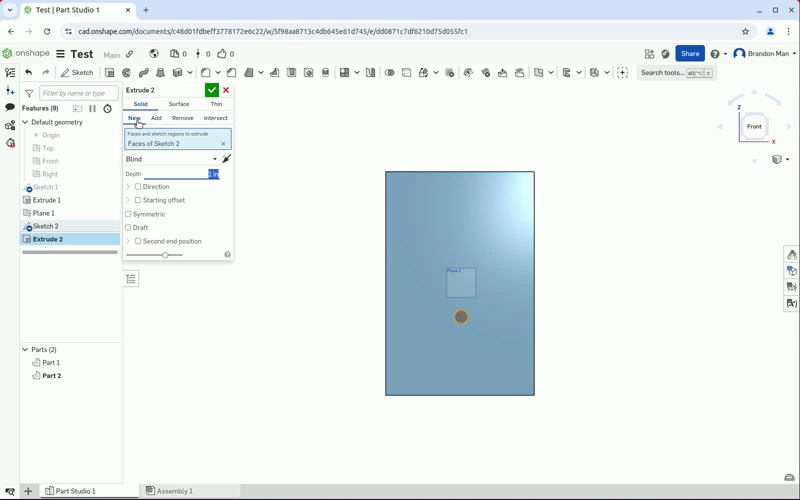
text(7.703)
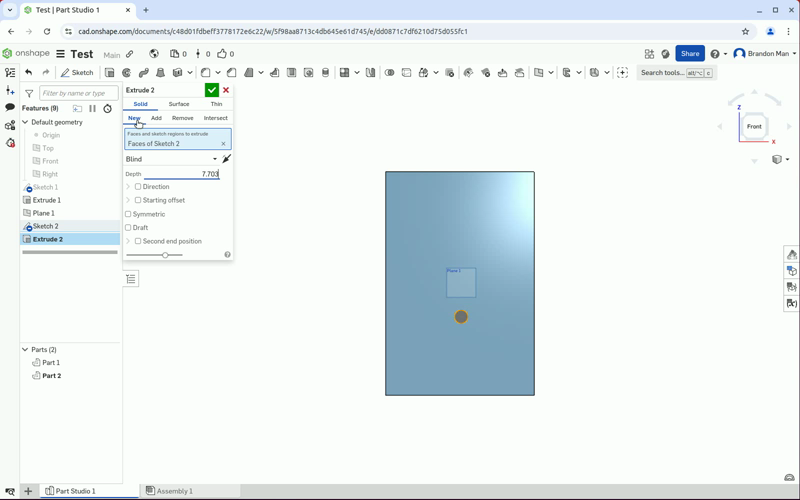
key(enter)
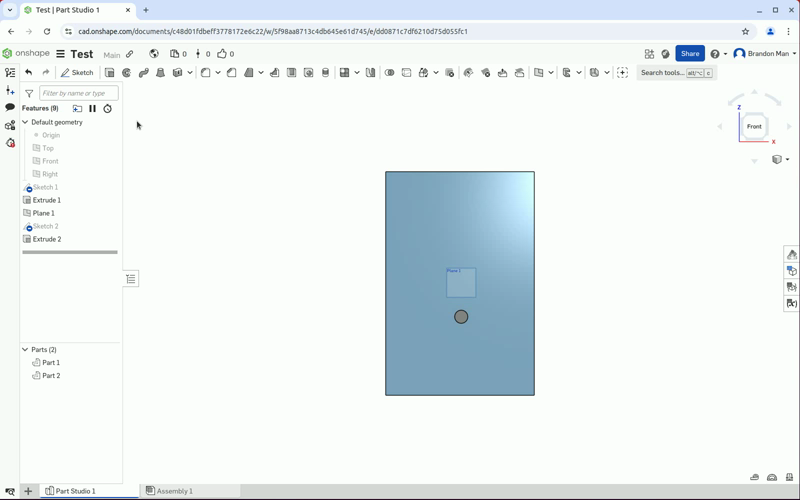
key(shift+h)
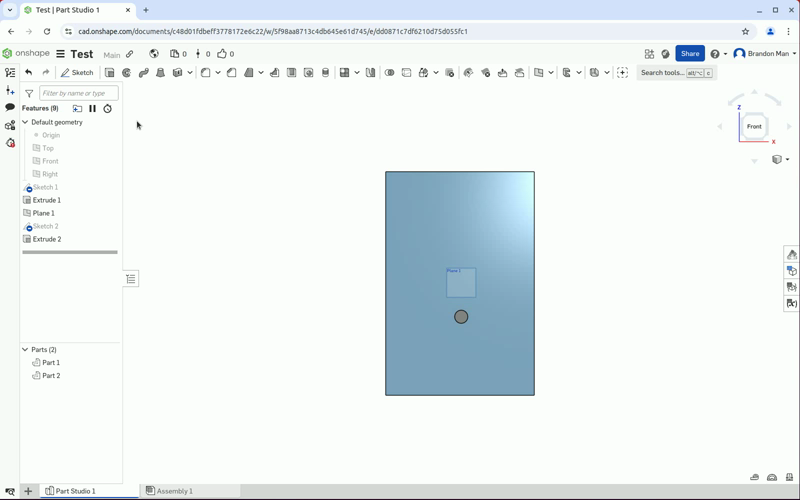
key(shift+h)
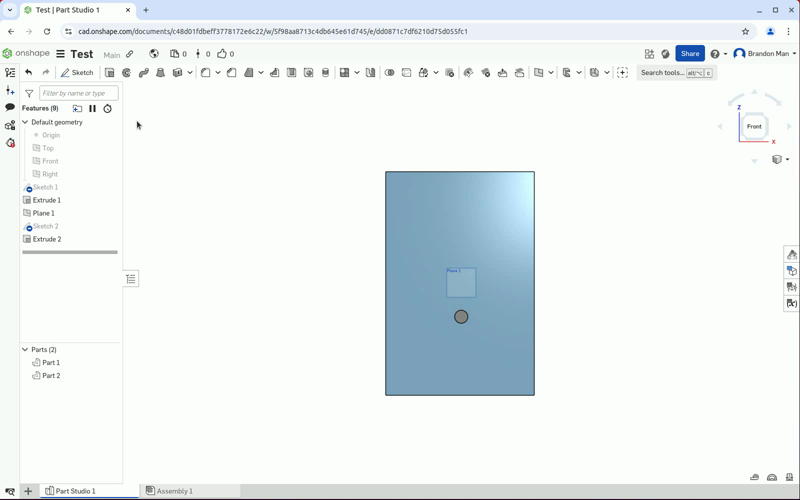
mouse_move(73, 189)
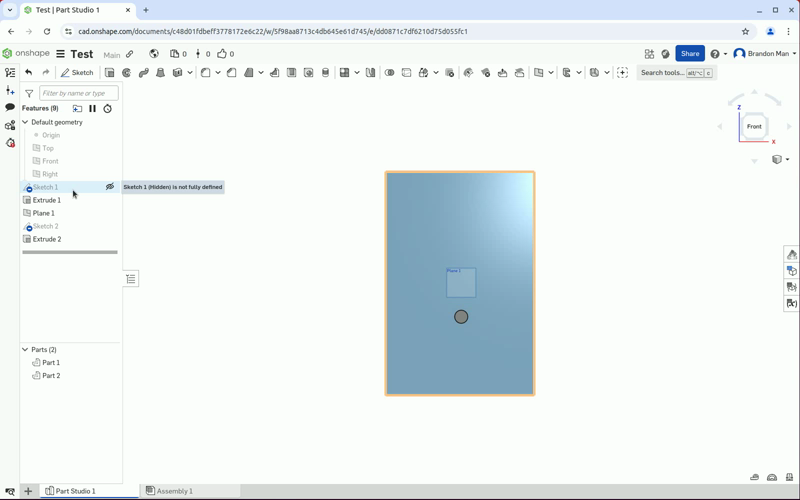
click(73, 189)
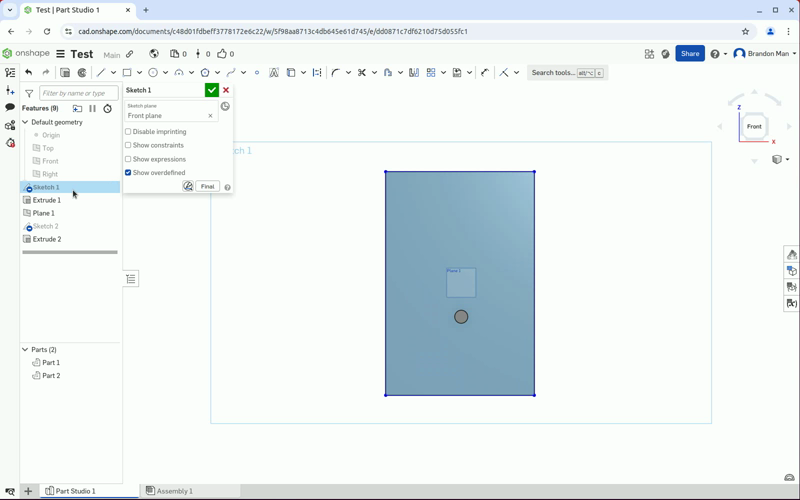
mouse_move(229, 92)
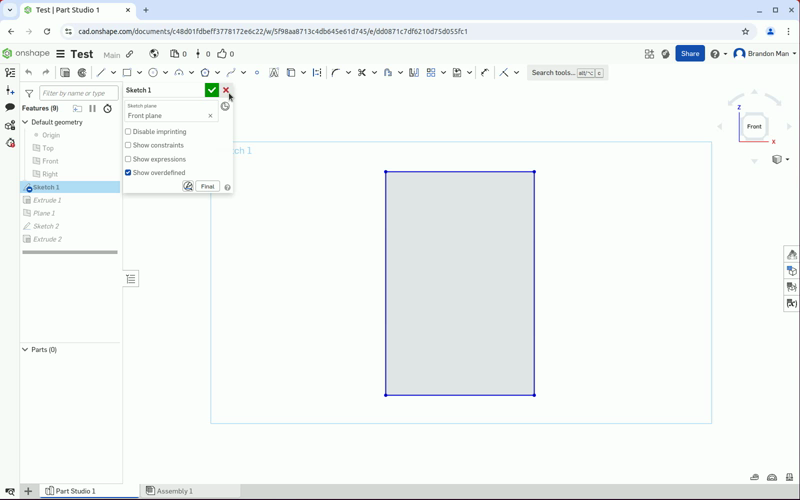
click(229, 92)
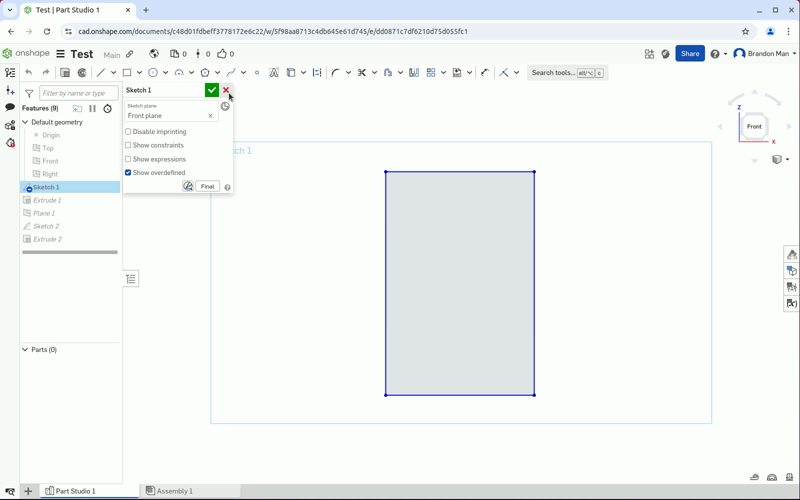
key(shift+s)
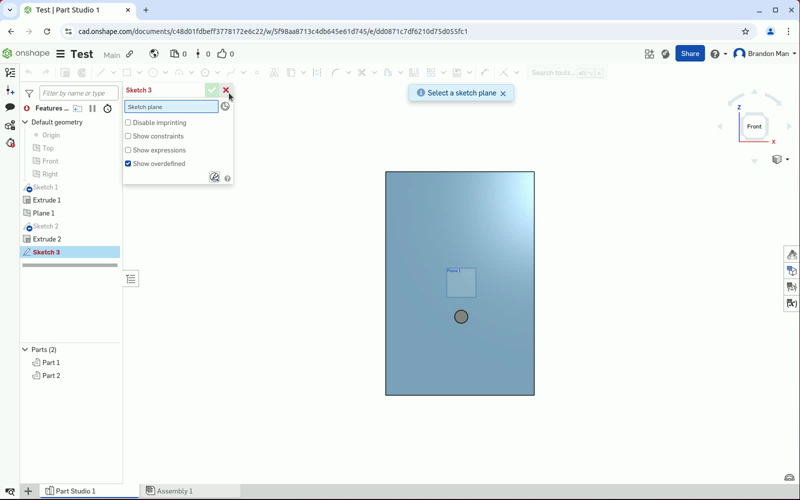
mouse_move(73, 215)
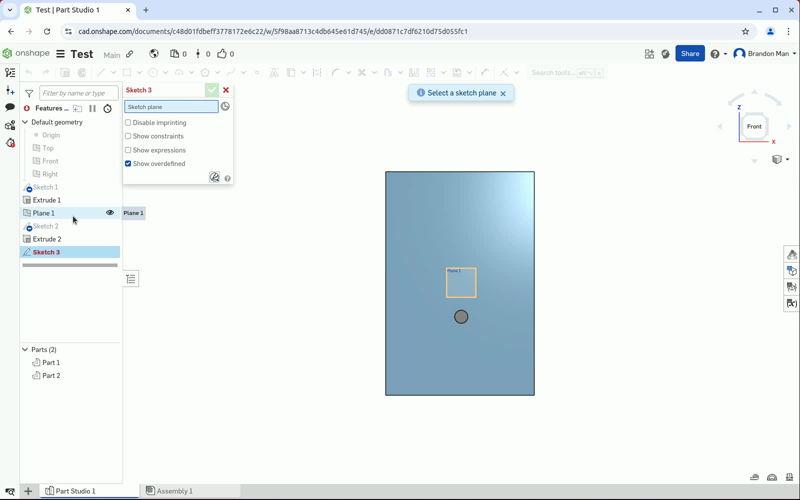
click(73, 215)
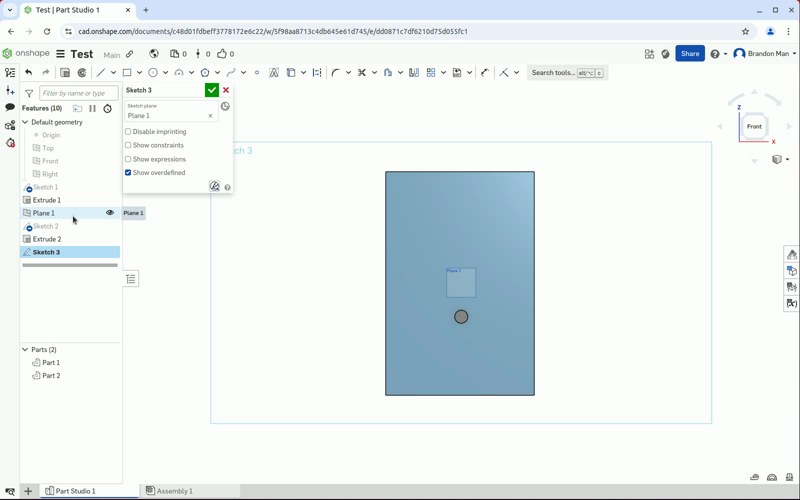
mouse_move(73, 352)
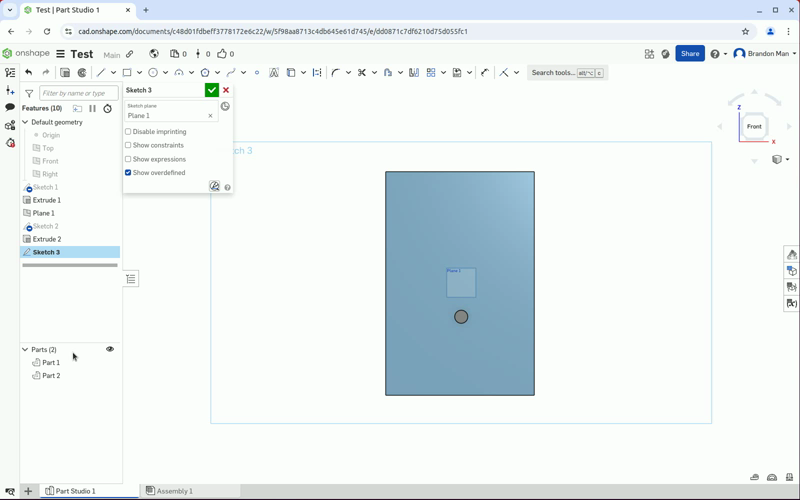
key(y)
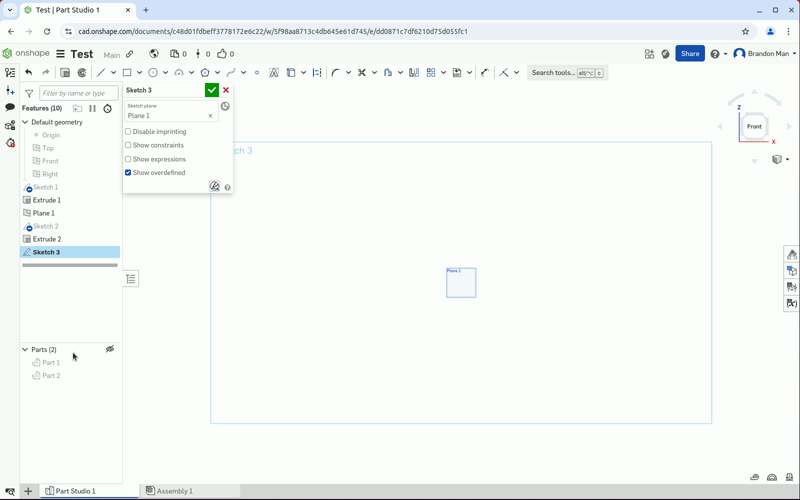
key(c)
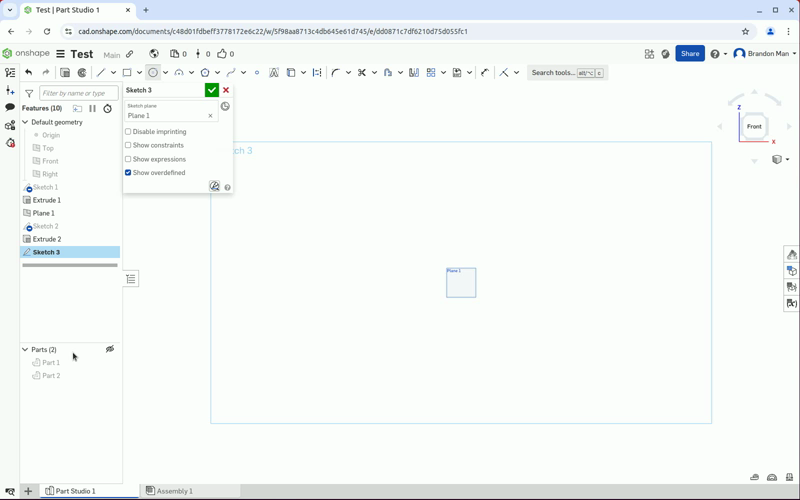
key_down(shift)
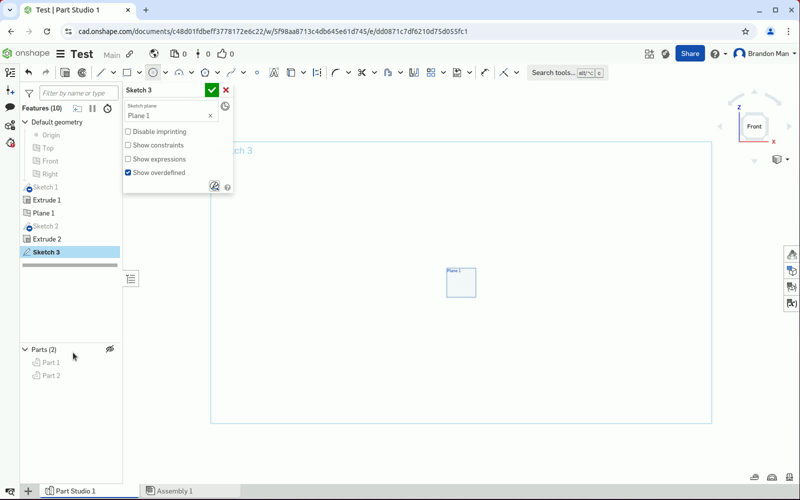
mouse_move(461, 187)
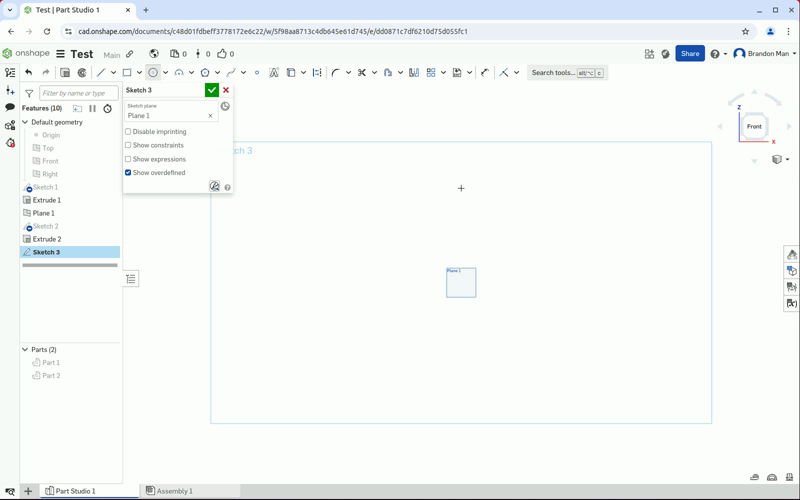
click(461, 187)
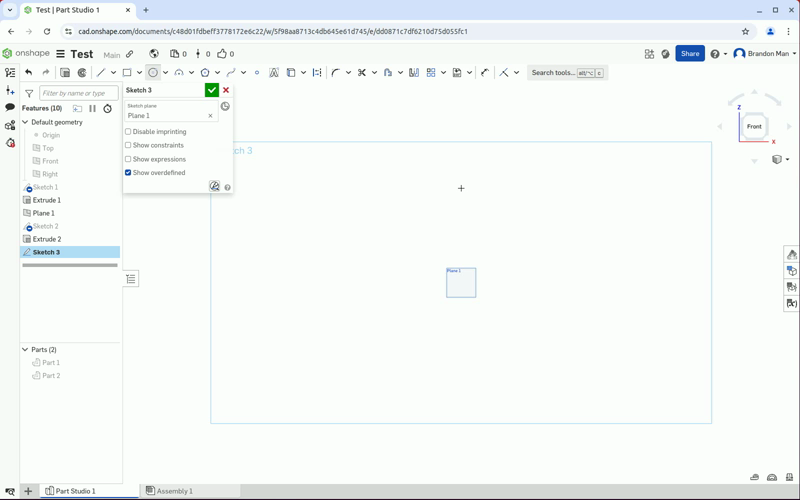
key_up(shift)
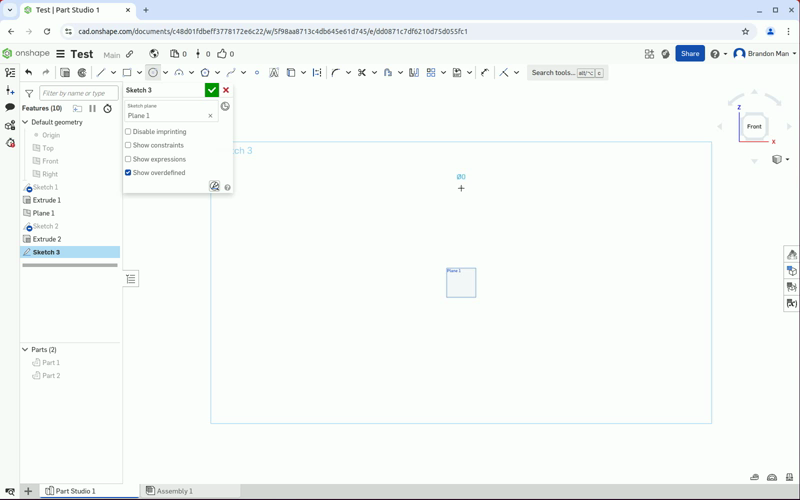
mouse_move(467, 187)
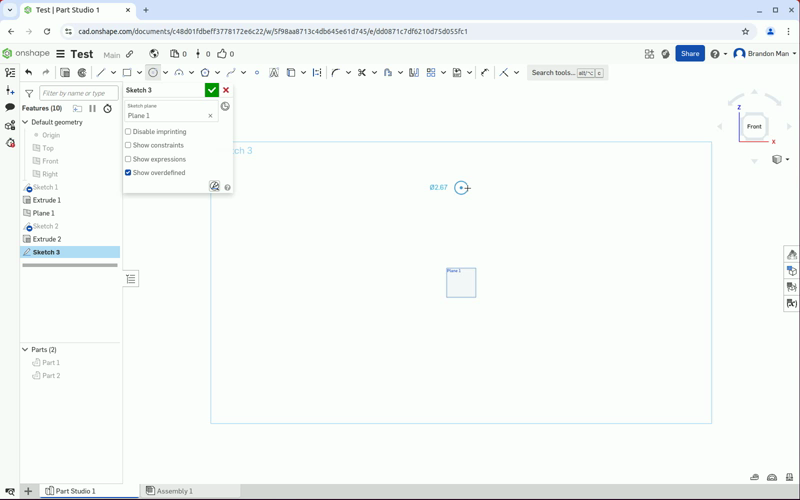
click(467, 187)
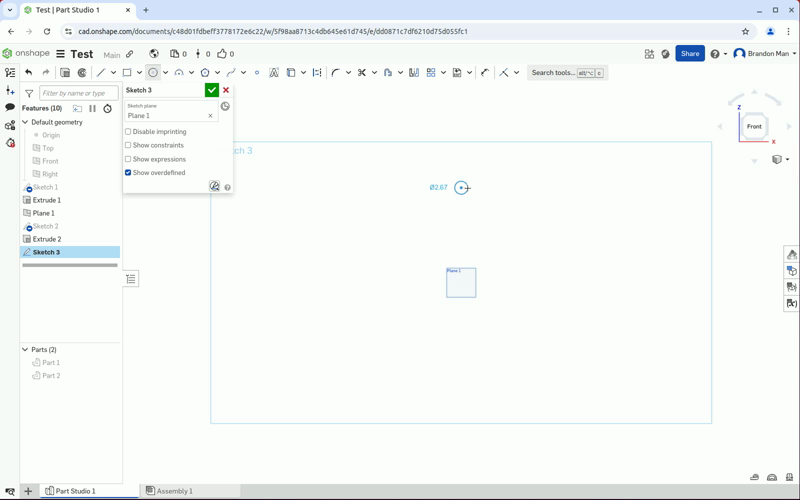
key(esc)
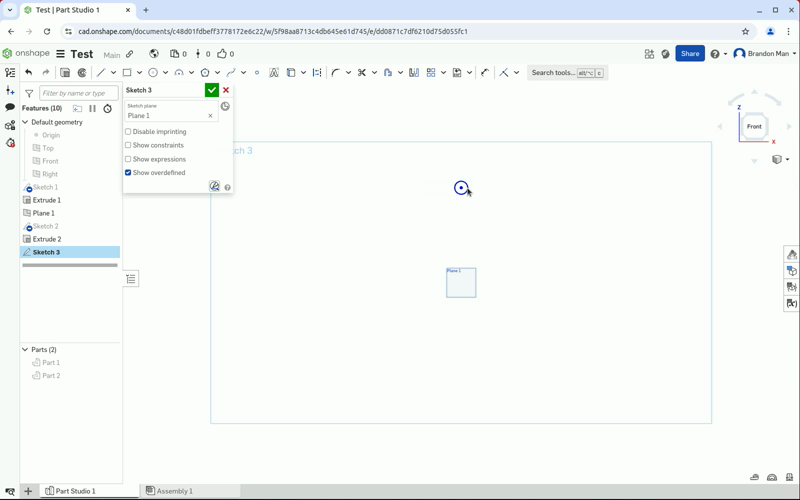
mouse_move(455, 185)
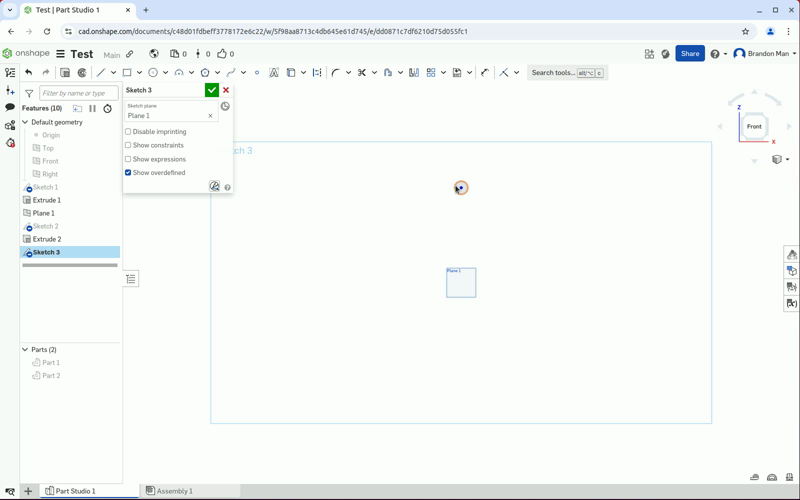
scroll(6)
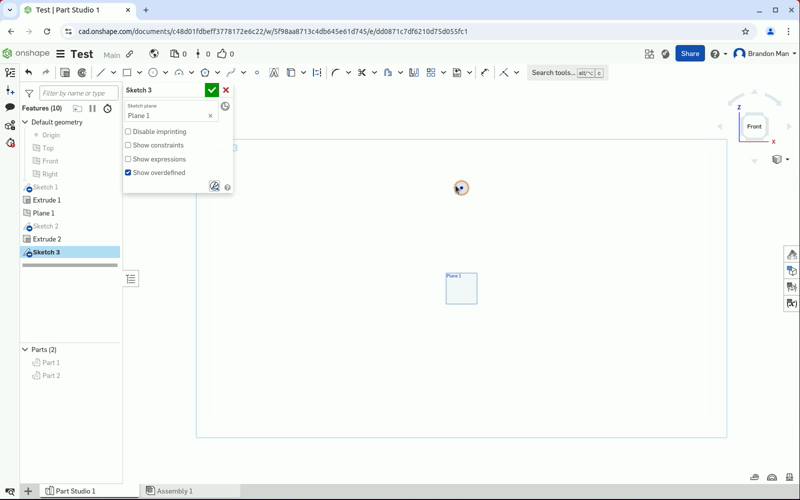
scroll(6)
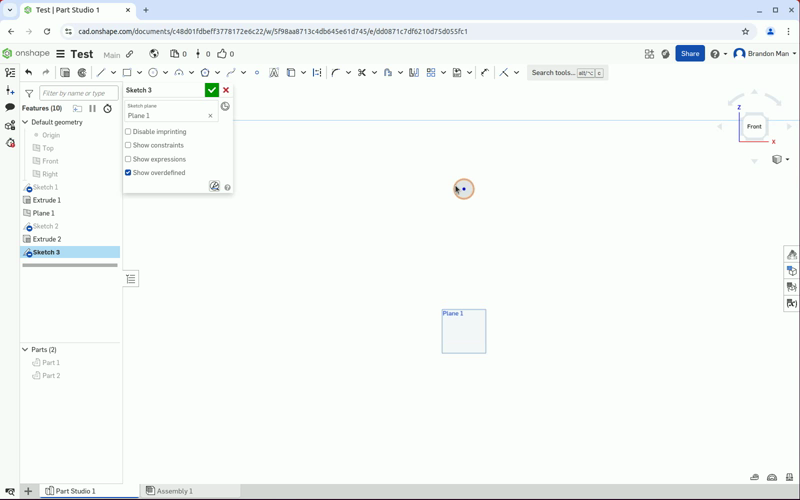
scroll(6)
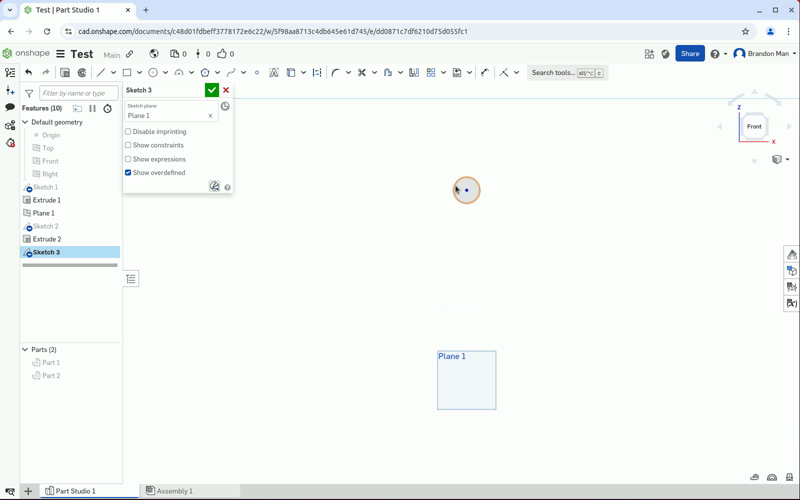
scroll(6)
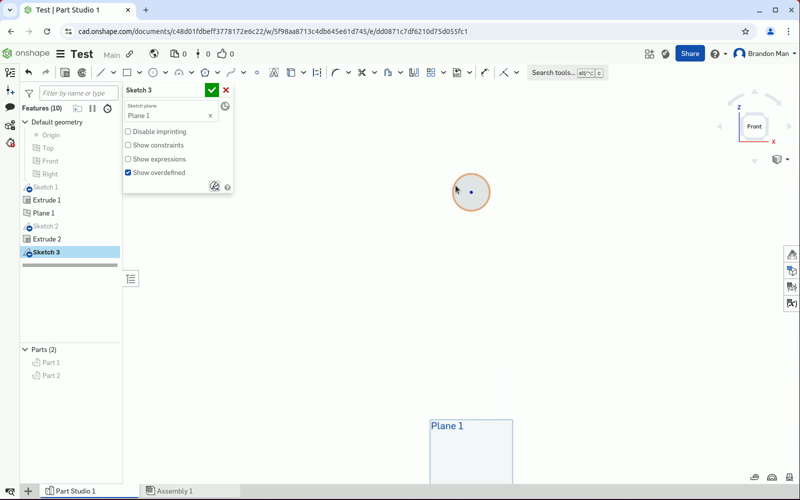
scroll(6)
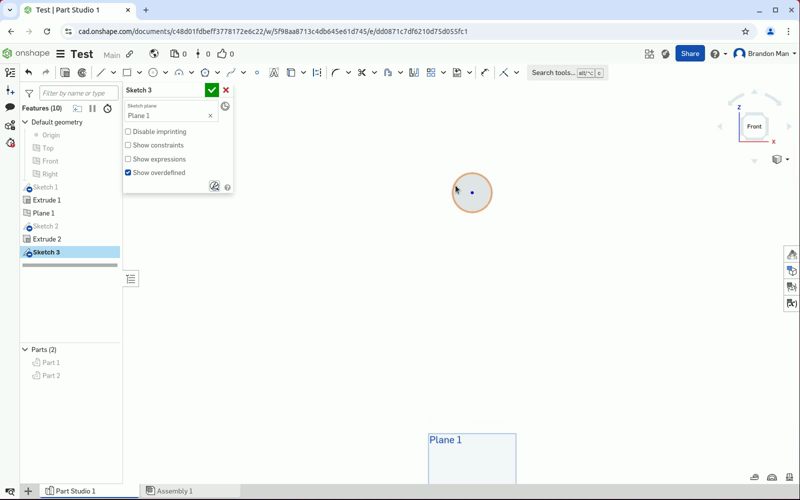
scroll(6)
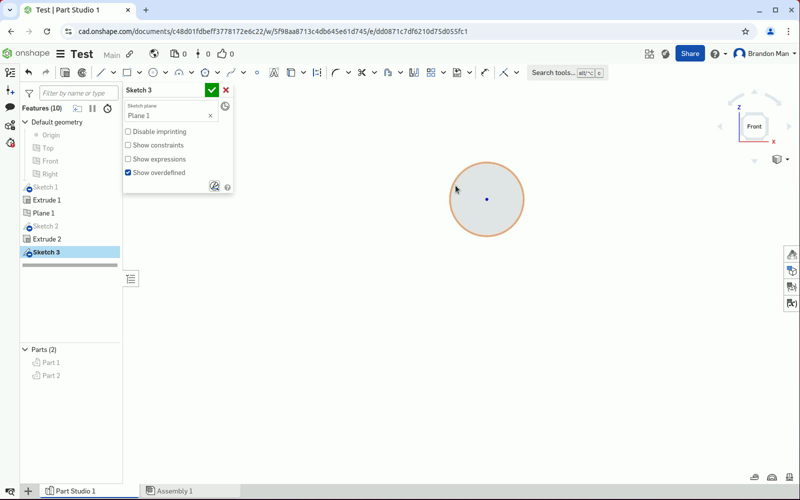
scroll(6)
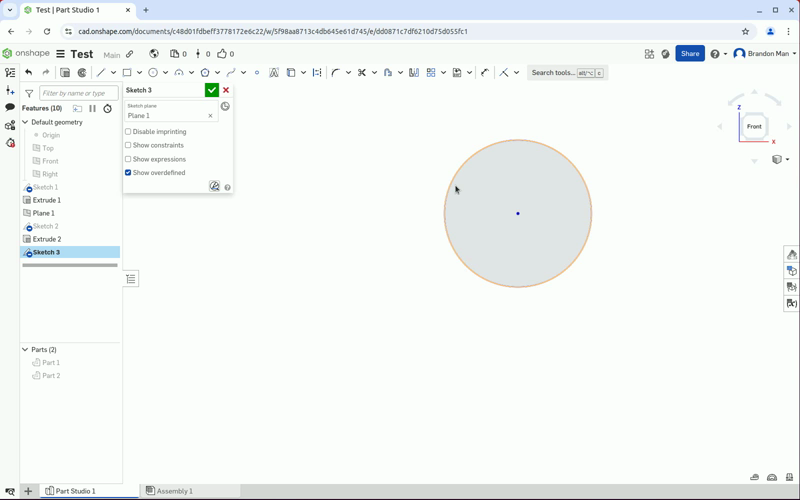
click(455, 185)
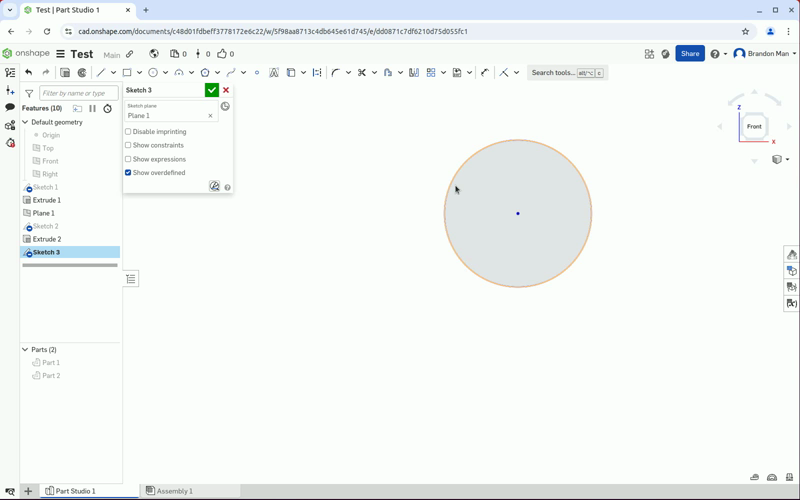
scroll(-6)
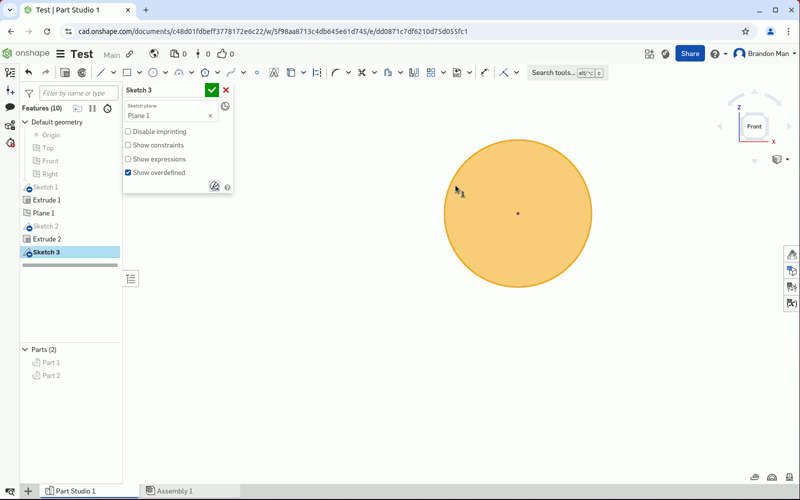
scroll(-6)
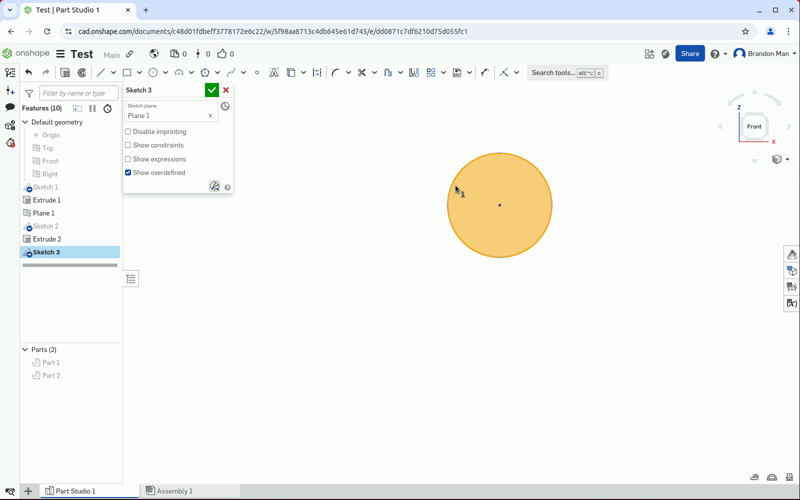
scroll(-6)
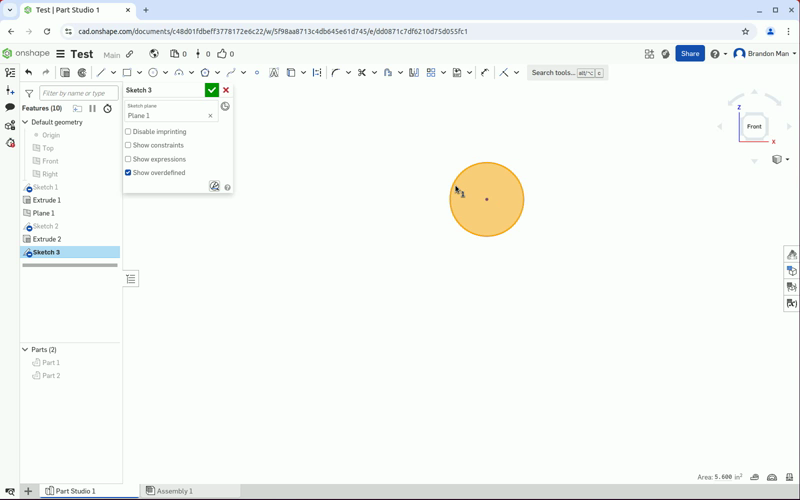
scroll(-6)
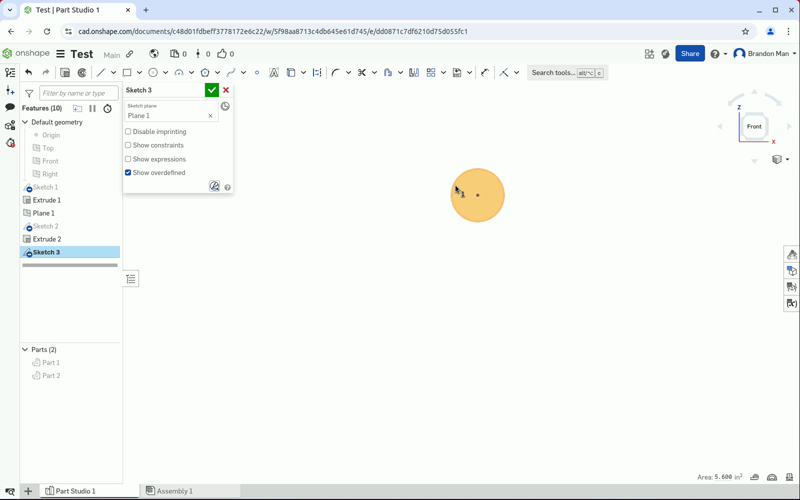
scroll(-6)
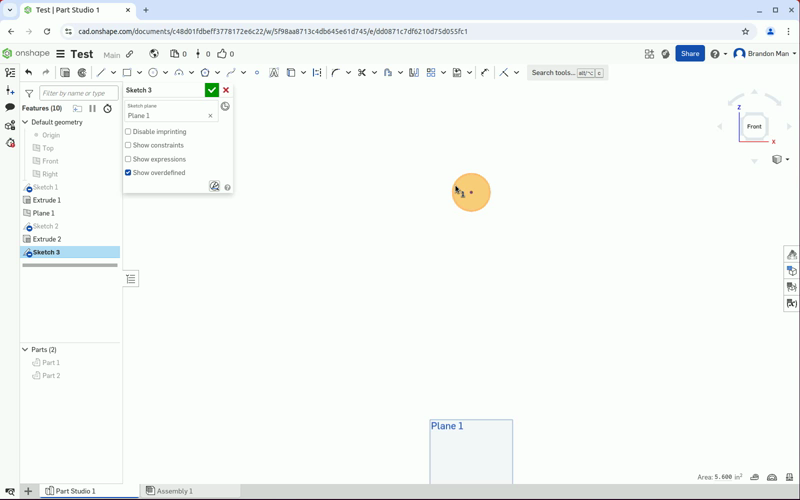
scroll(-6)
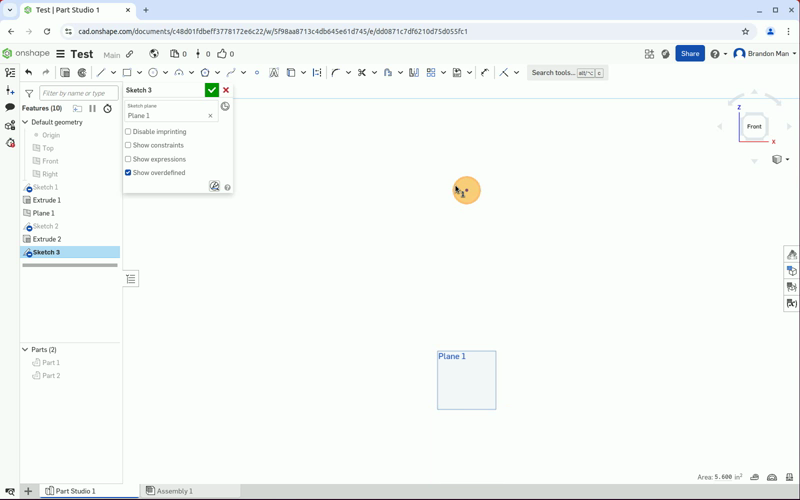
scroll(-6)
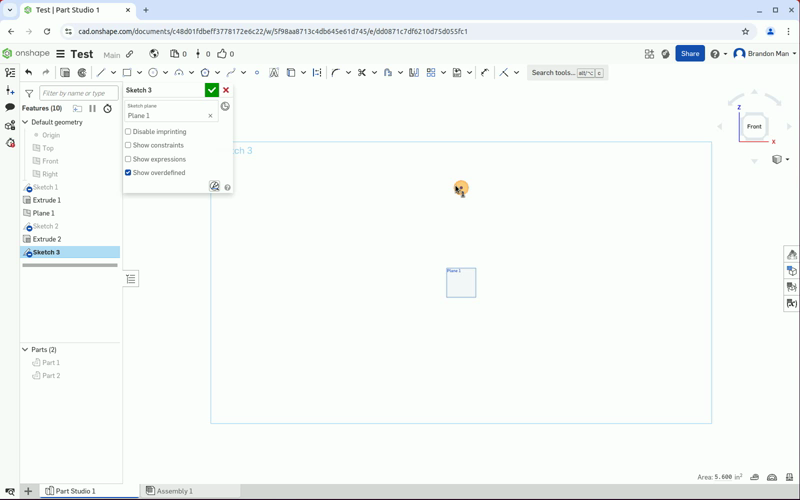
mouse_move(73, 352)
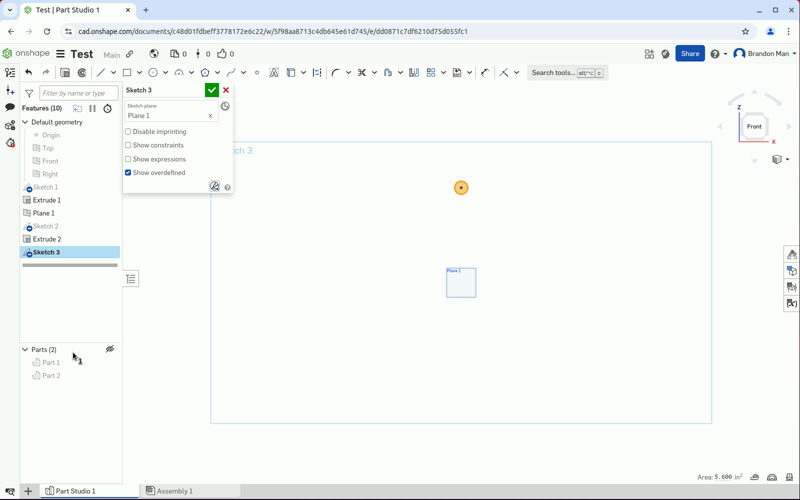
key(shift+y)
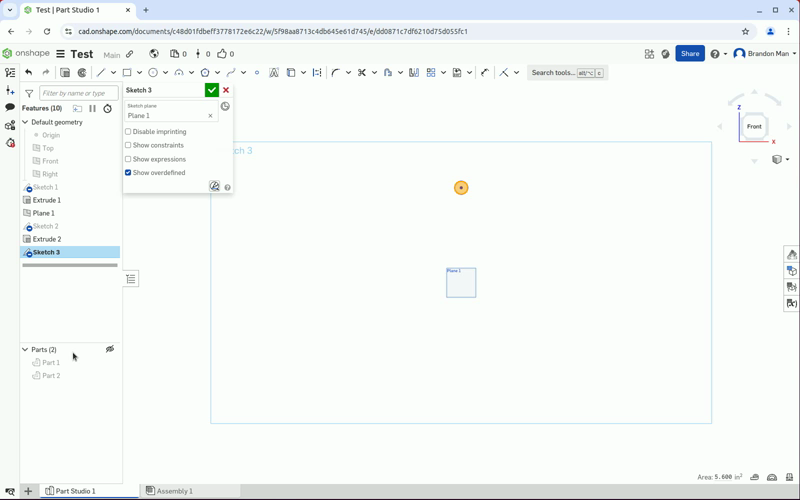
key(shift+e)
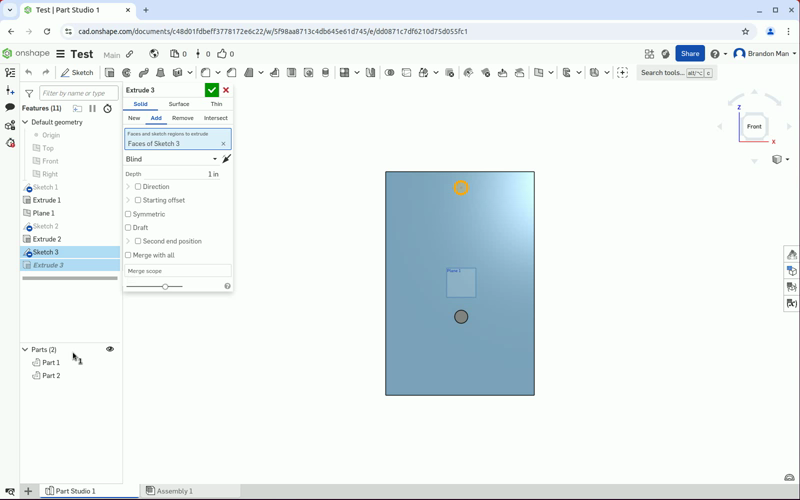
mouse_move(143, 106)
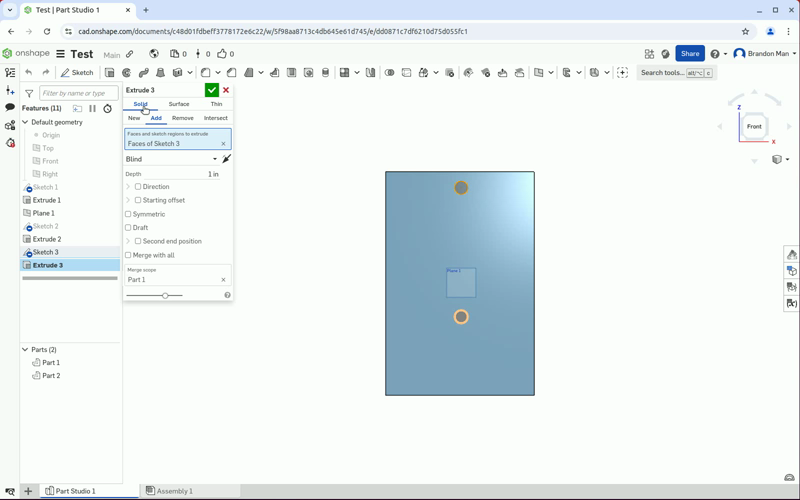
click(143, 106)
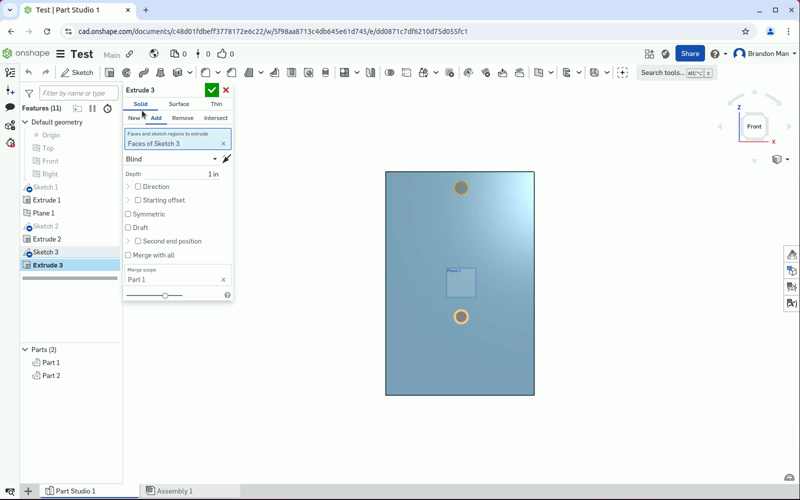
mouse_move(137, 120)
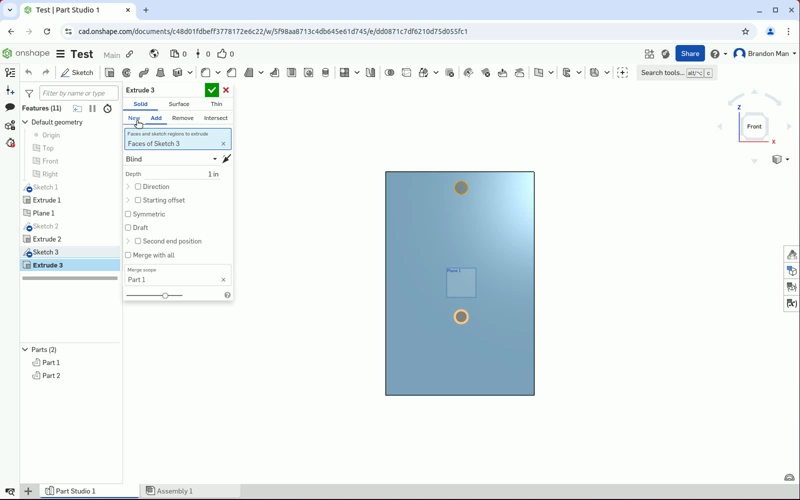
click(137, 120)
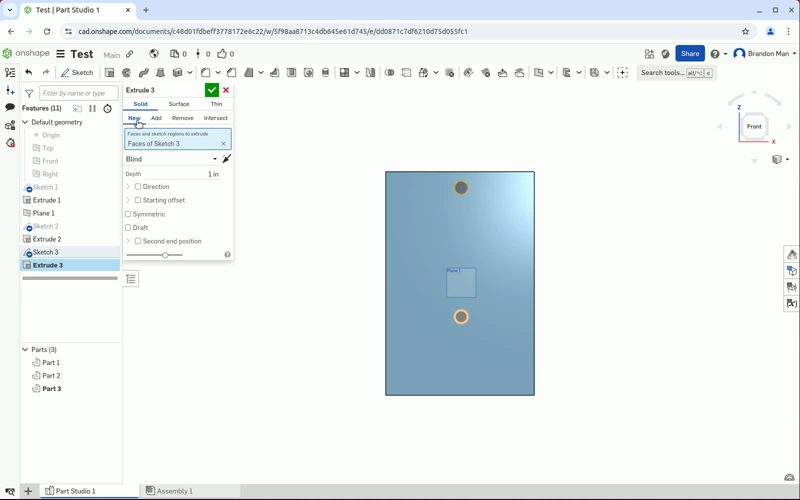
key(tab, 4)
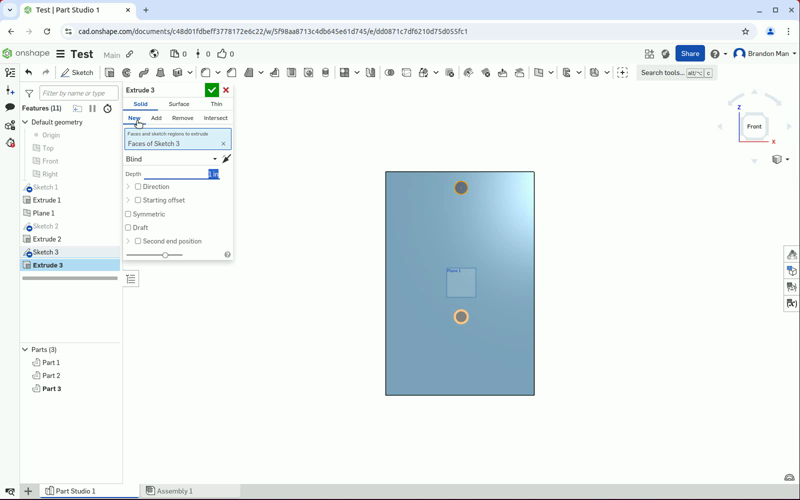
text(7.703)
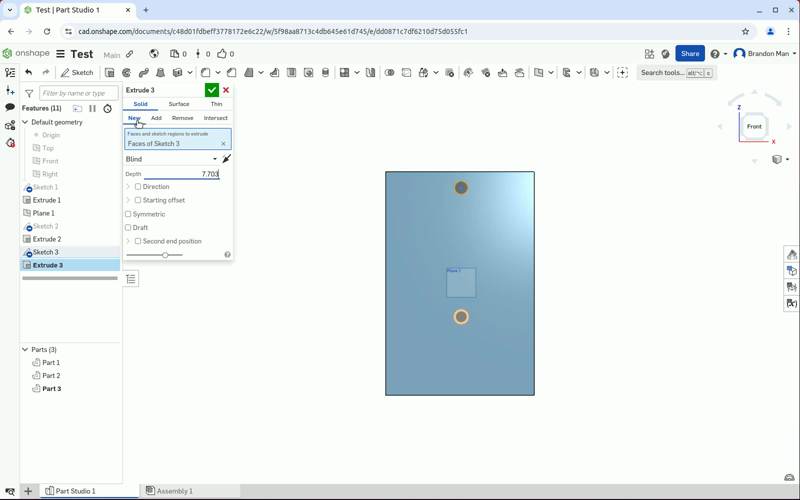
key(enter)
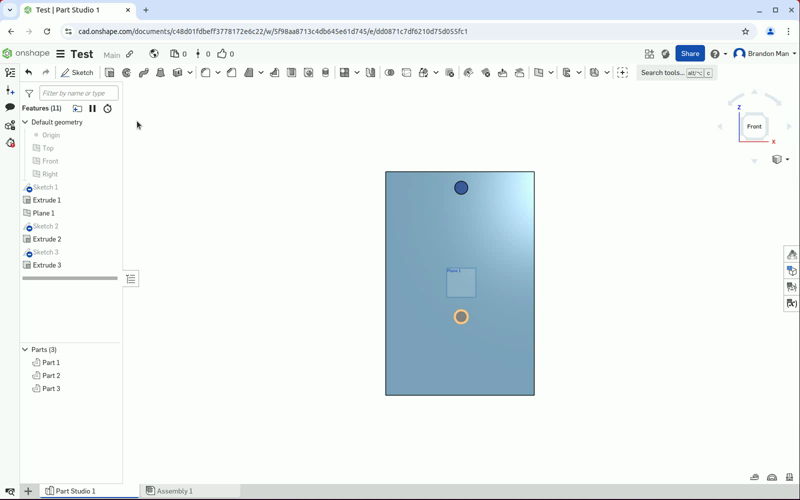
key(shift+h)
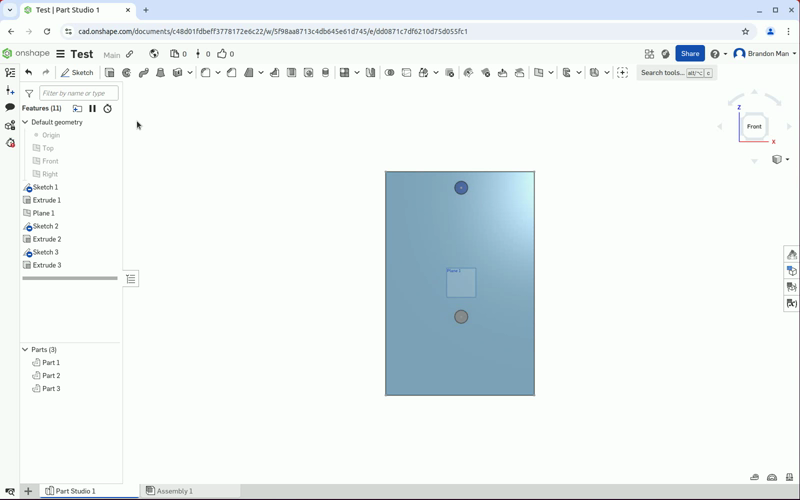
key(shift+h)
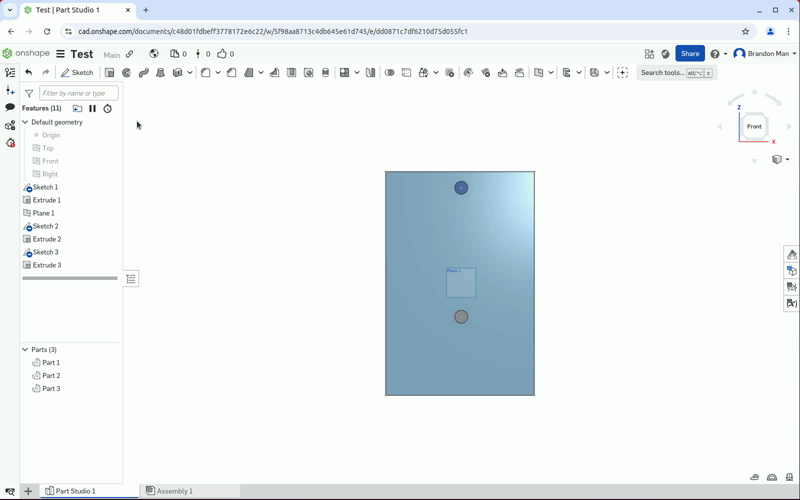
key(shift+7)
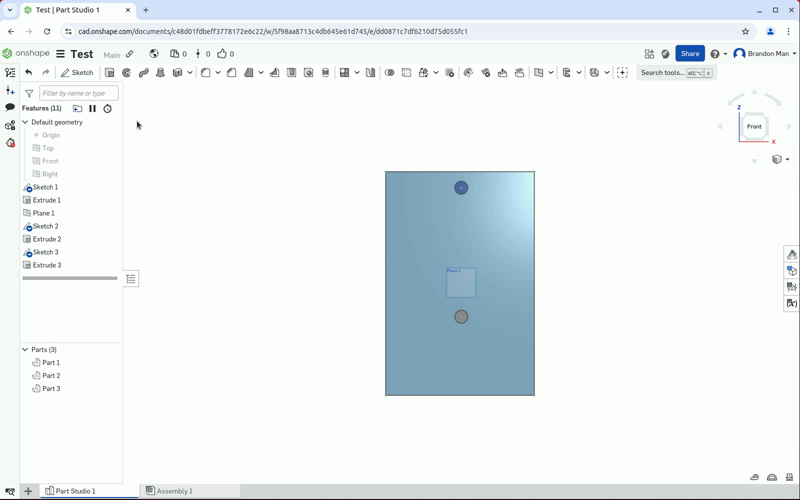
key(left, 2)
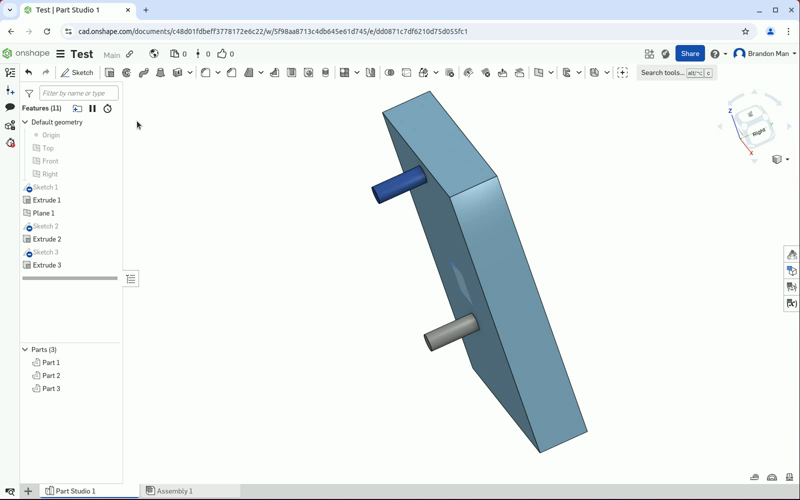
key(down, 2)
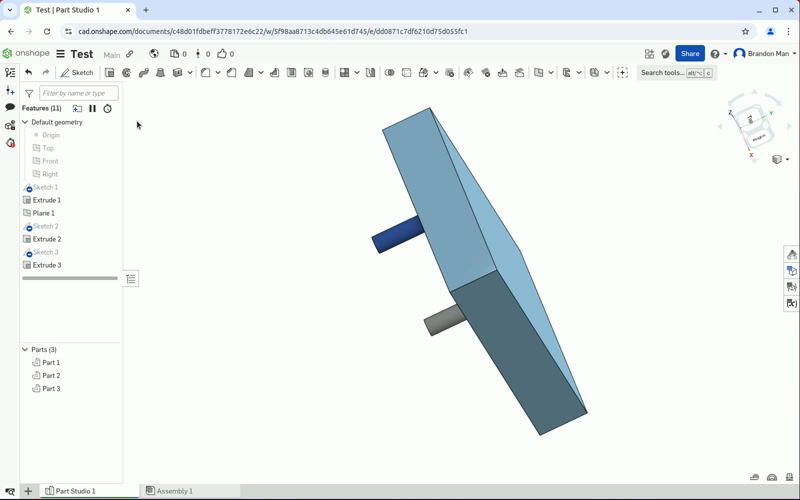
key(up, 2)
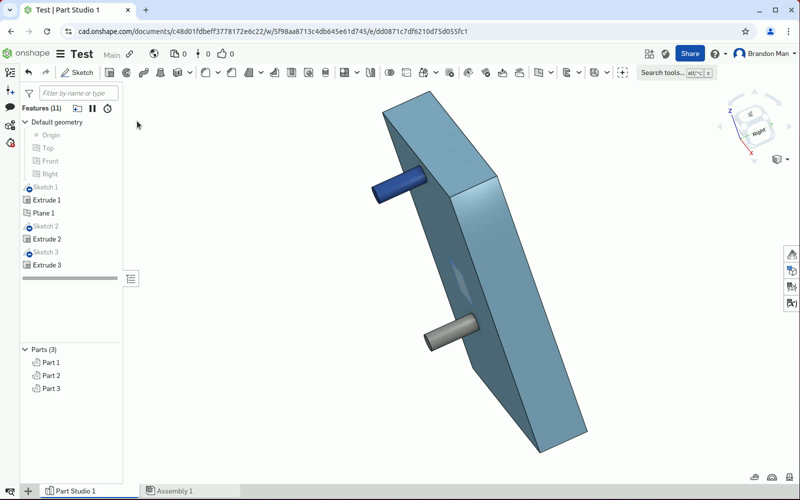
key(right, 2)
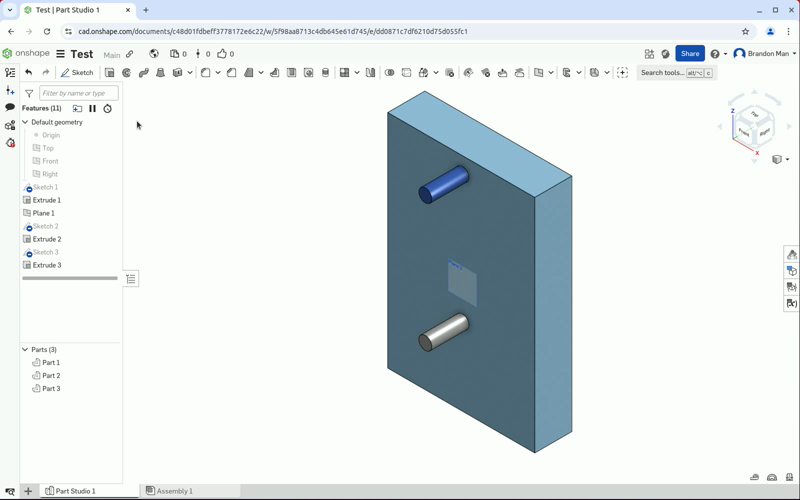
mouse_move(73, 189)
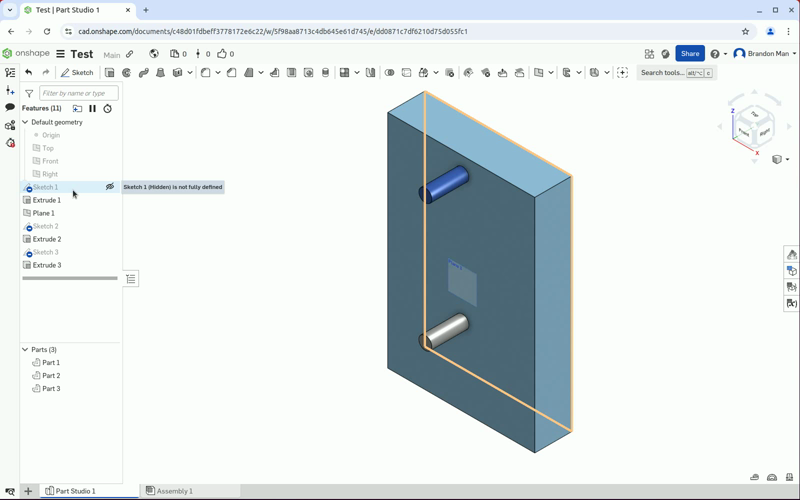
click(73, 189)